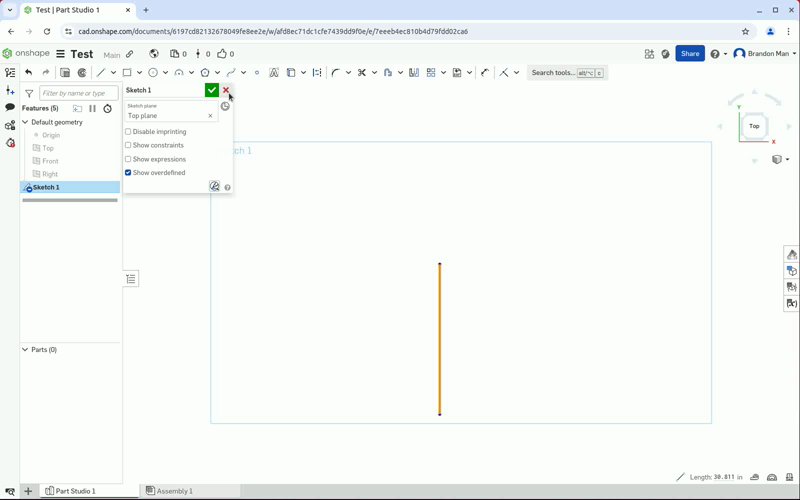
key(shift+h)
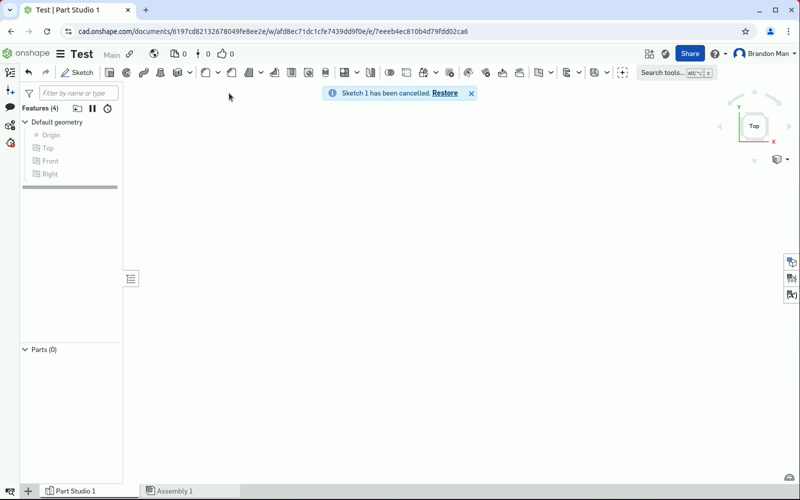
mouse_move(73, 352)
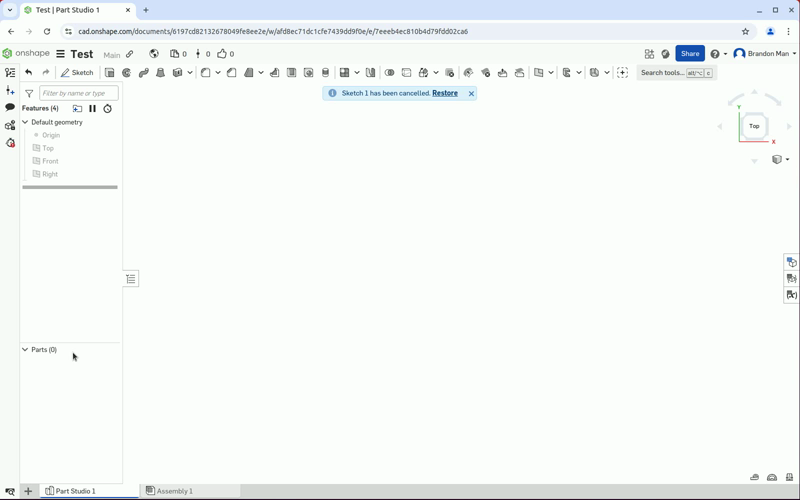
key(y)
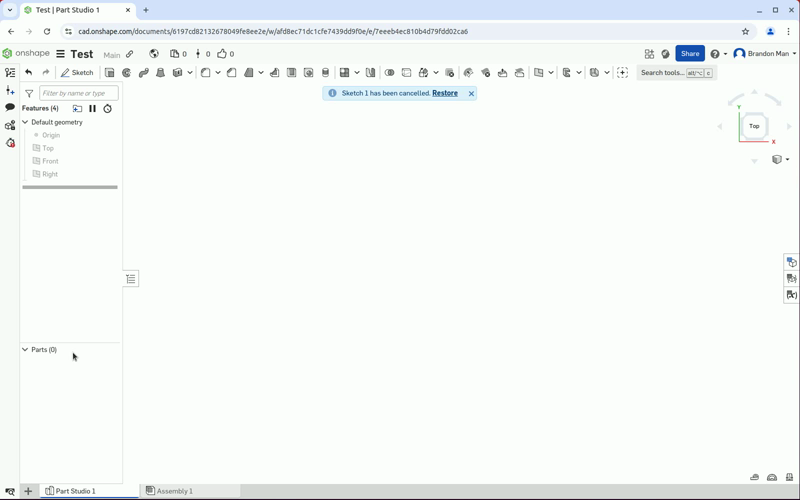
key(shift+p)
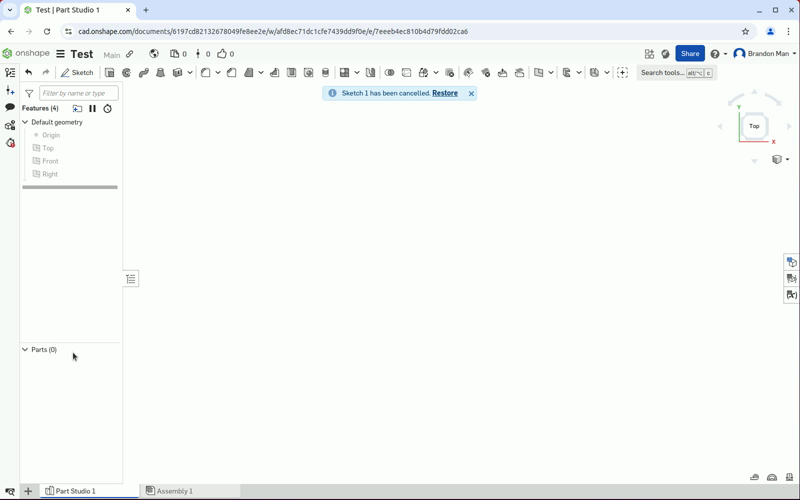
key(space)
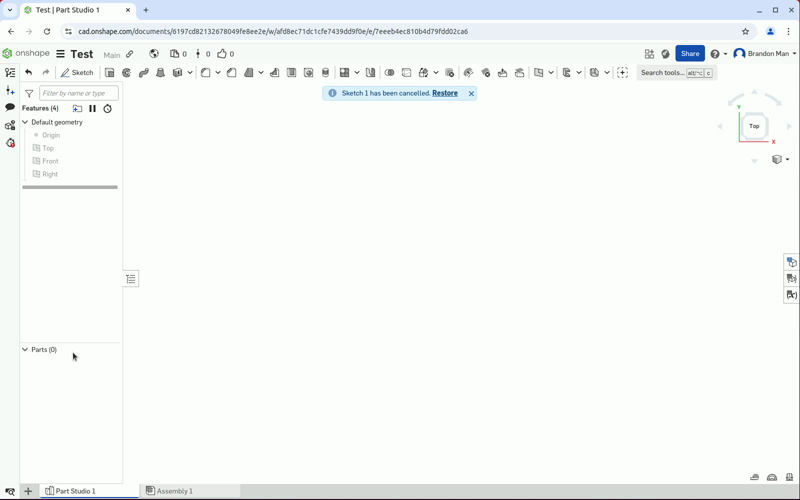
key_down(shift)
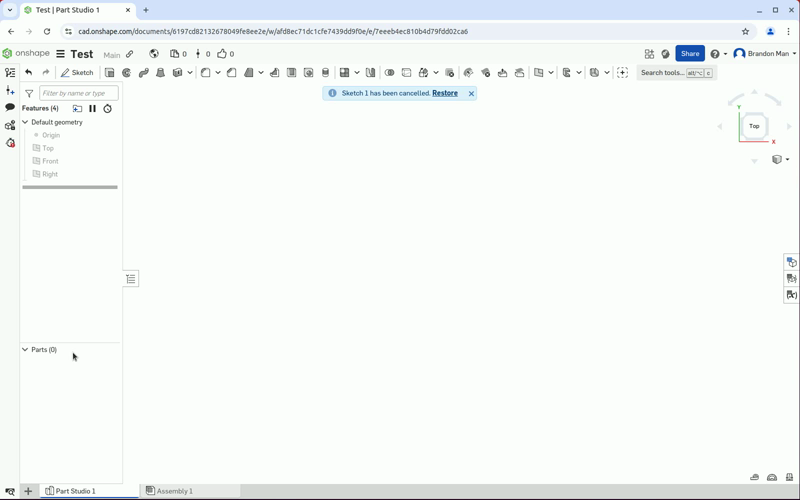
key(up)
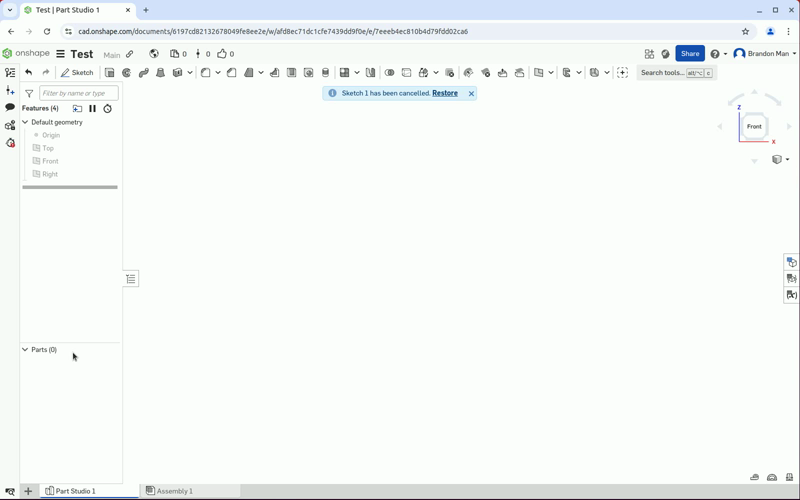
key_up(shift)
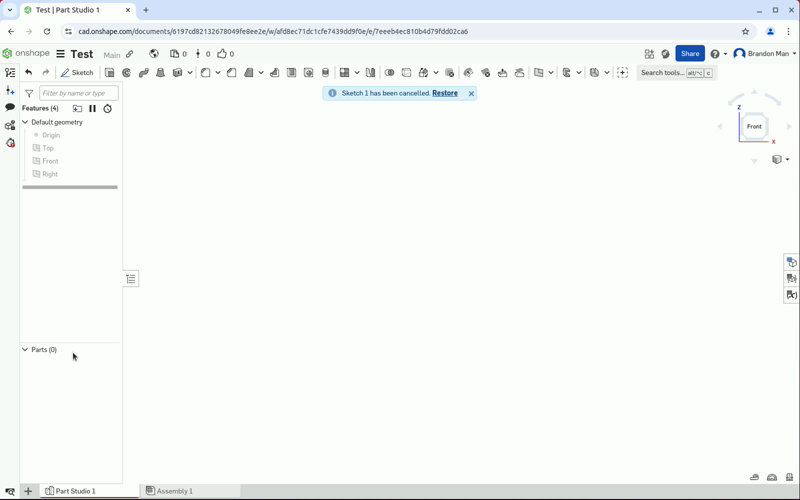
key(space)
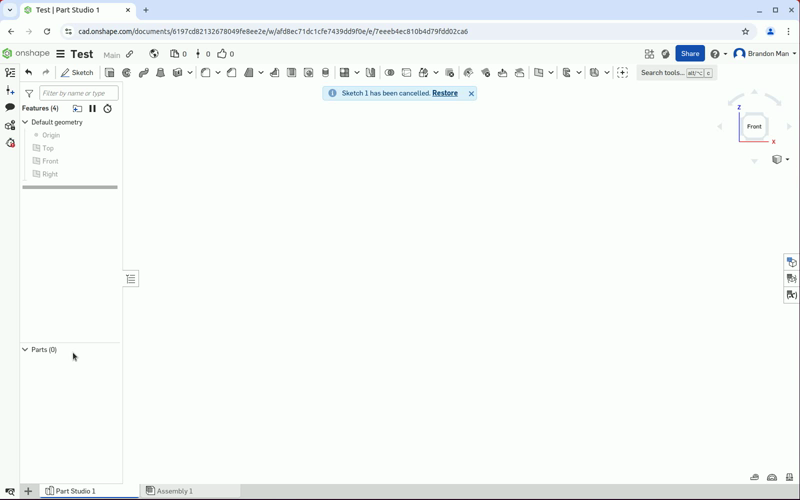
key_down(shift)
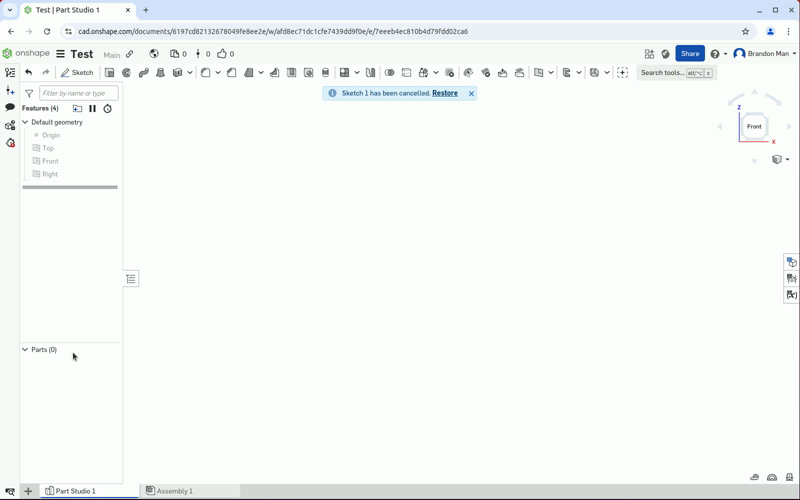
key(left)
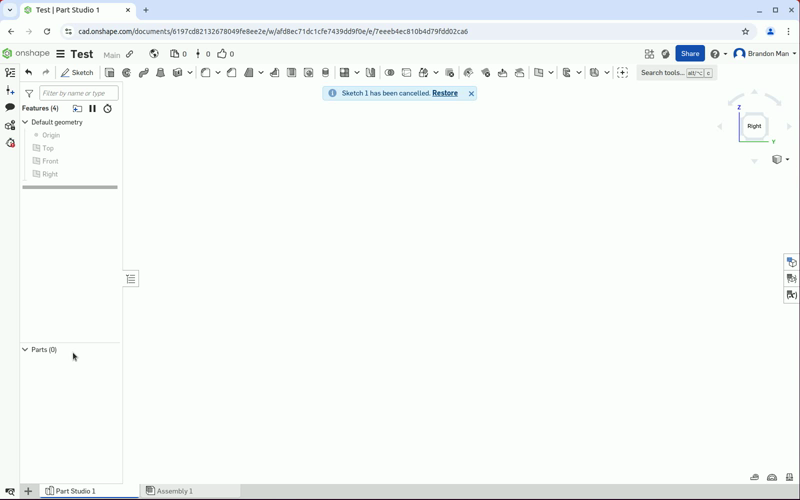
key_up(shift)
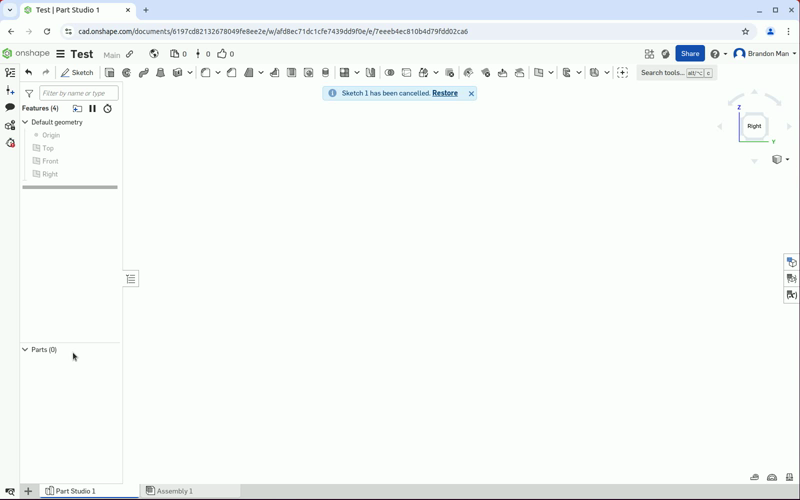
mouse_move(73, 352)
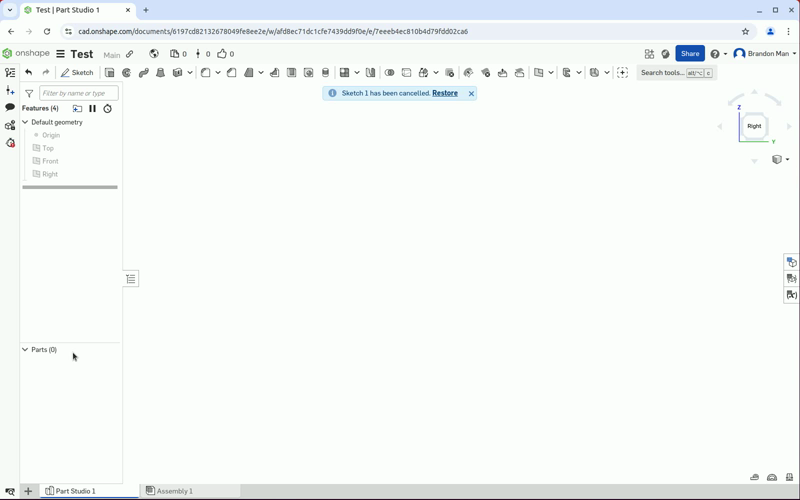
key(shift+y)
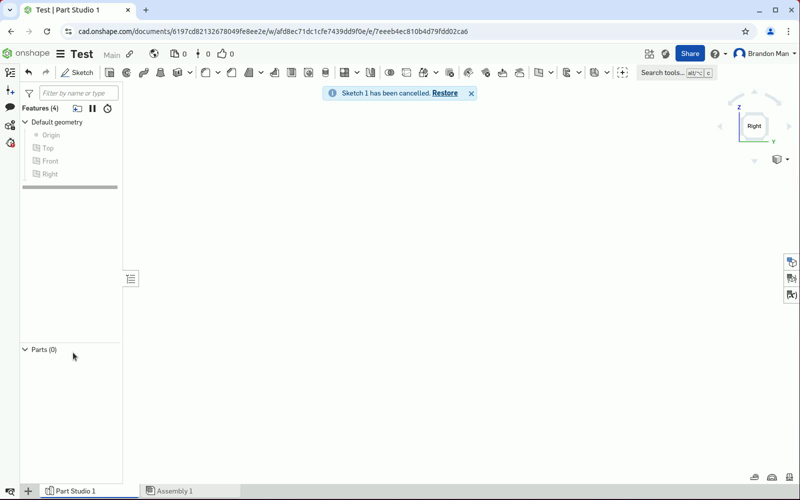
key(shift+s)
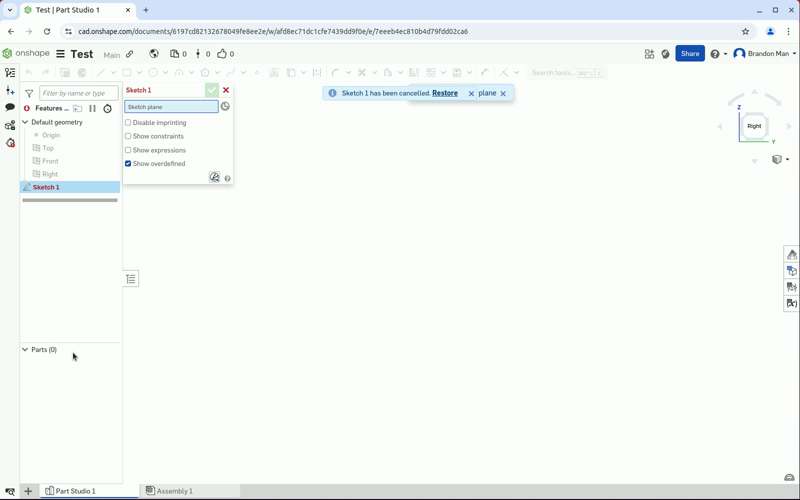
mouse_move(73, 176)
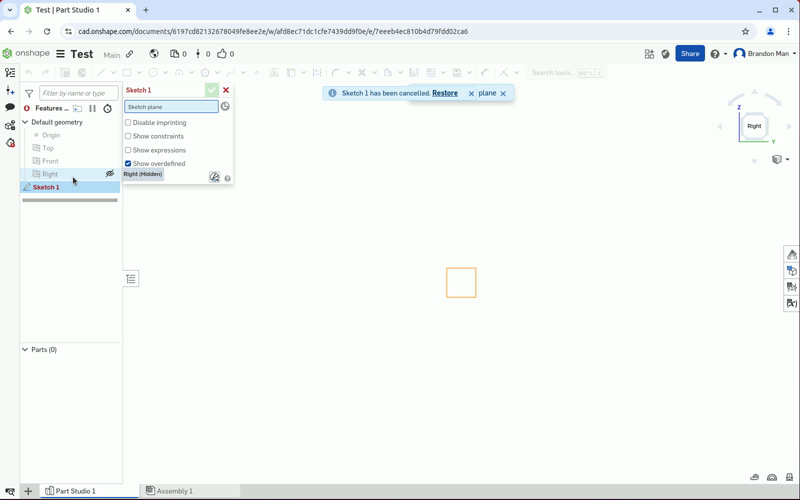
click(73, 176)
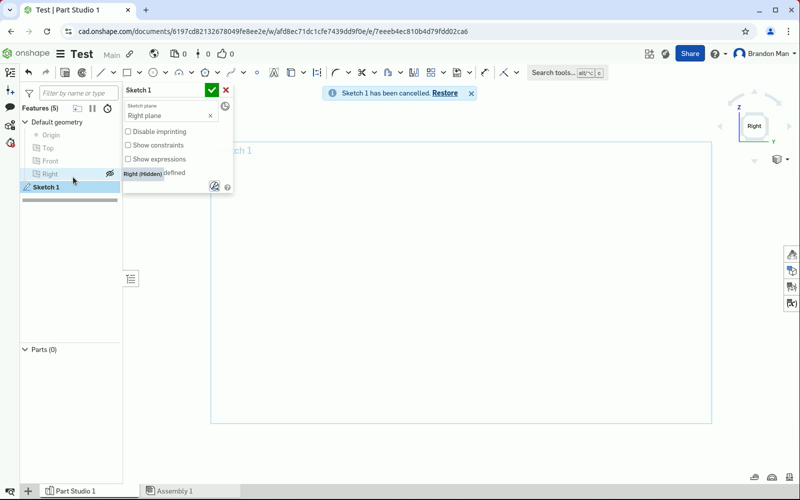
mouse_move(73, 352)
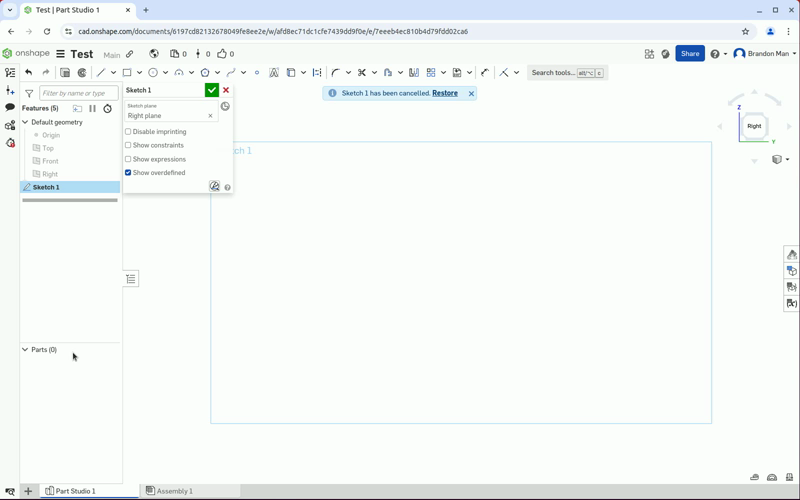
key(y)
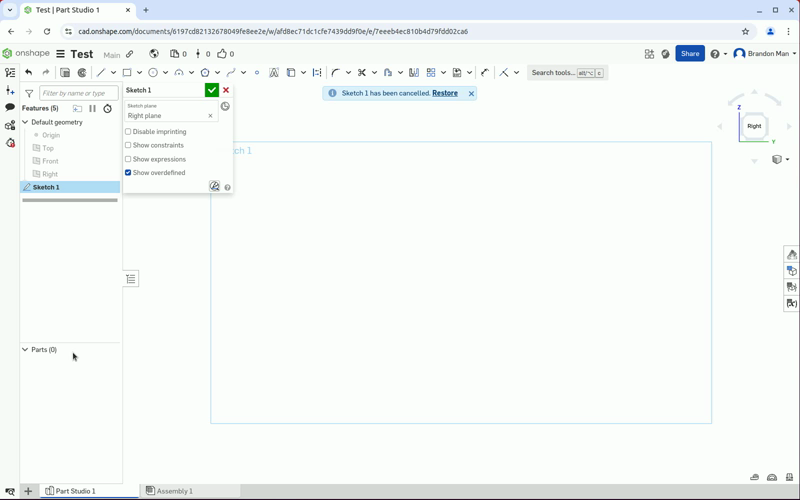
key(l)
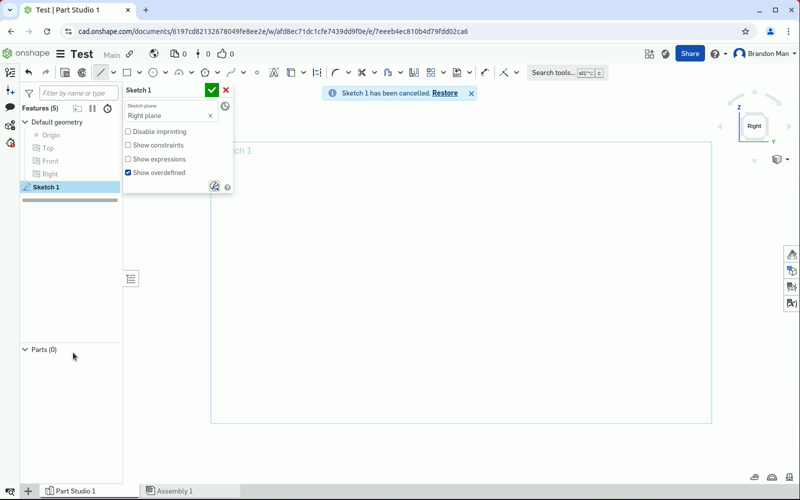
key_down(shift)
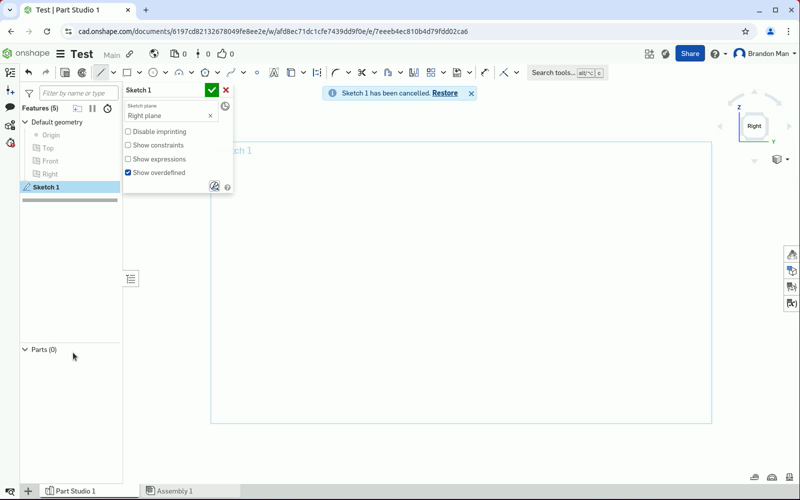
mouse_move(420, 272)
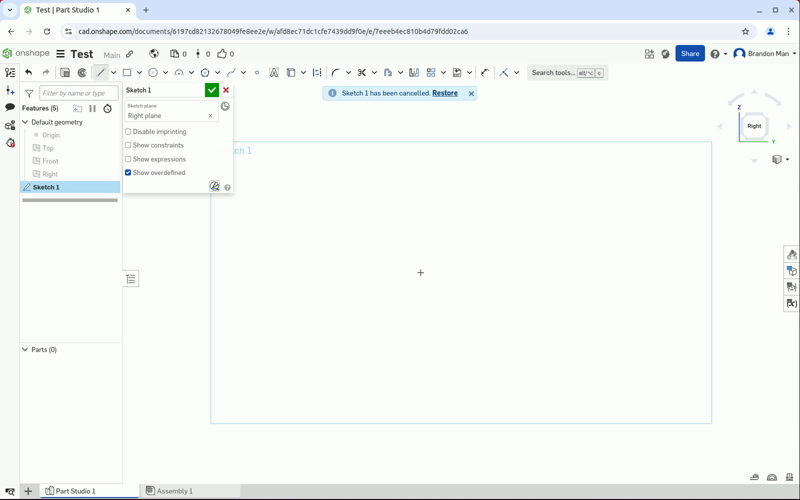
click(420, 272)
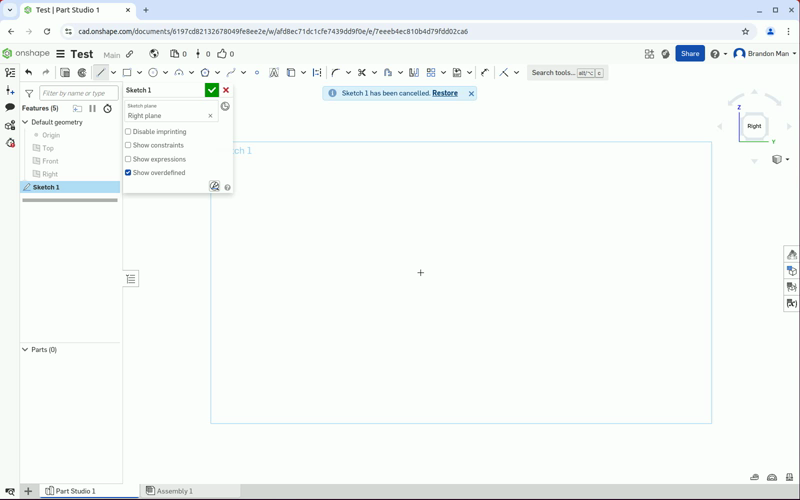
key_up(shift)
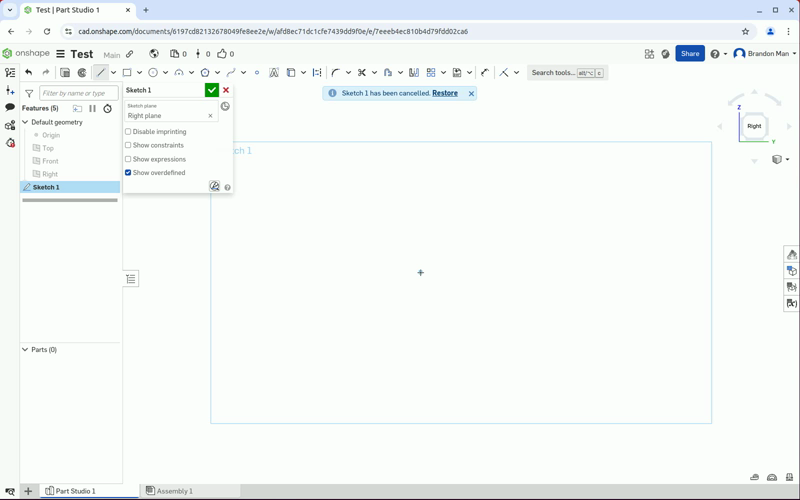
key_down(shift)
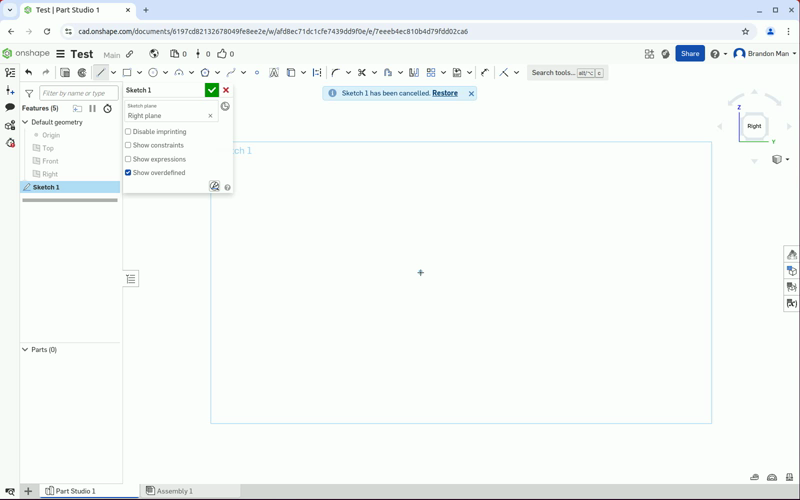
mouse_move(450, 272)
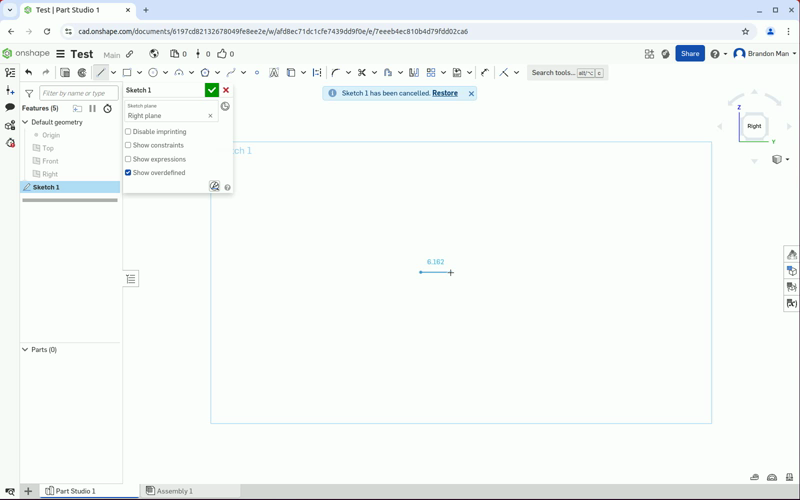
mouse_move(477, 272)
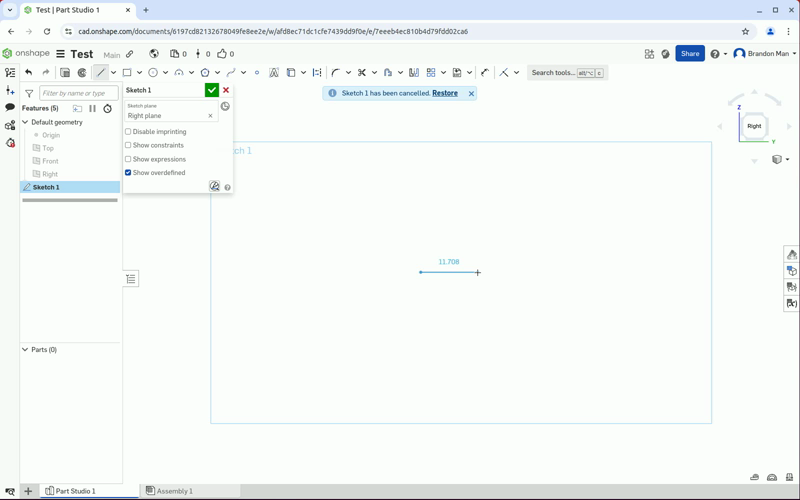
click(477, 272)
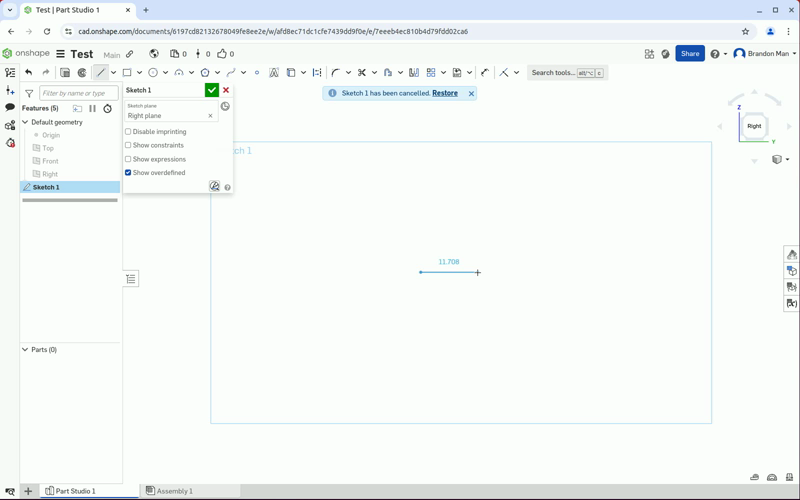
key_up(shift)
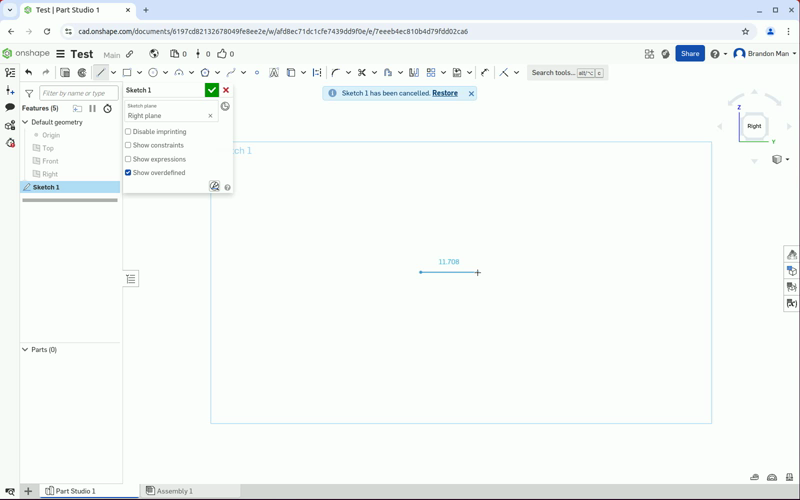
key_down(shift)
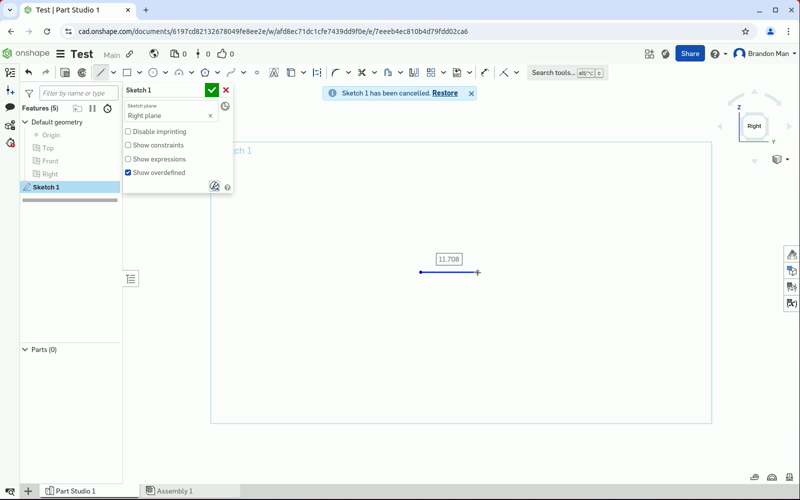
mouse_move(507, 272)
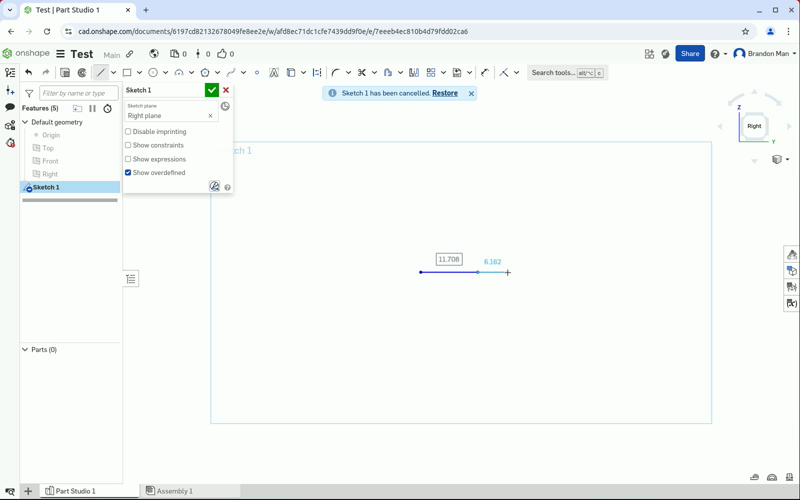
mouse_move(477, 234)
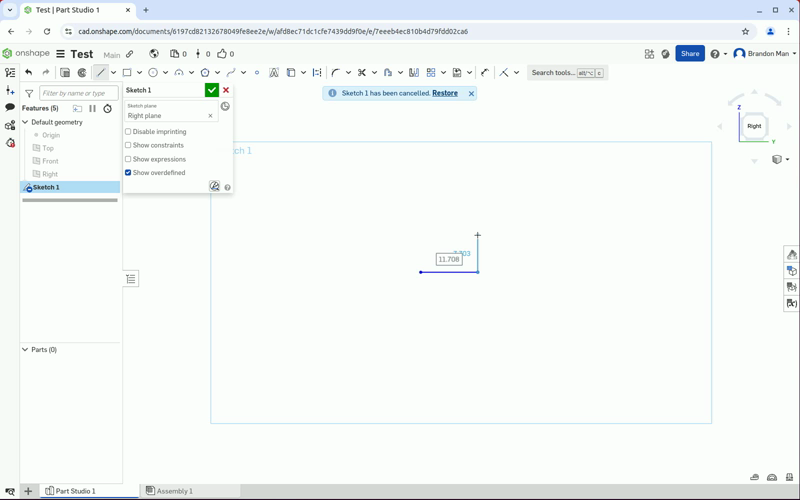
click(477, 234)
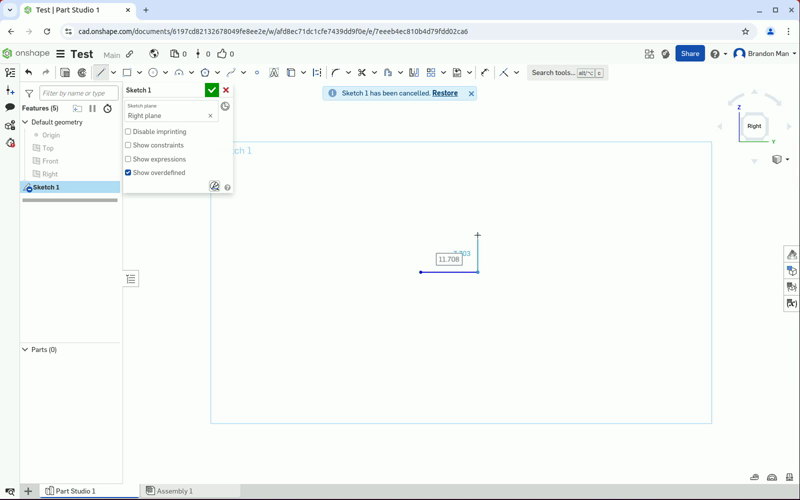
key_up(shift)
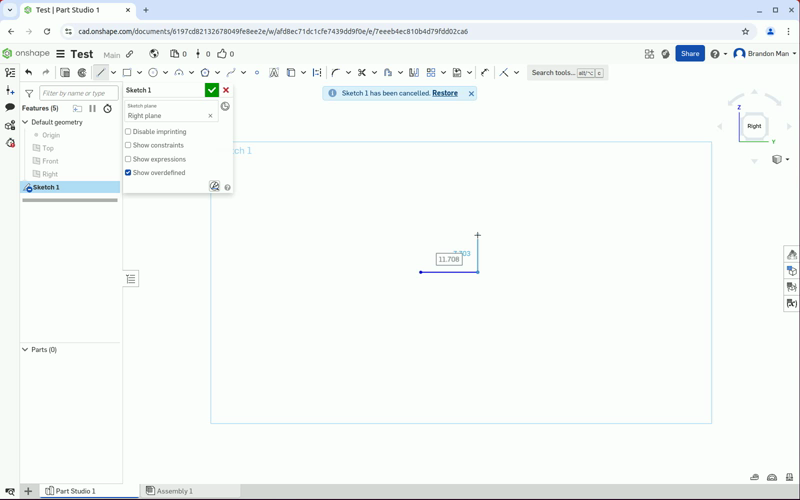
key_down(shift)
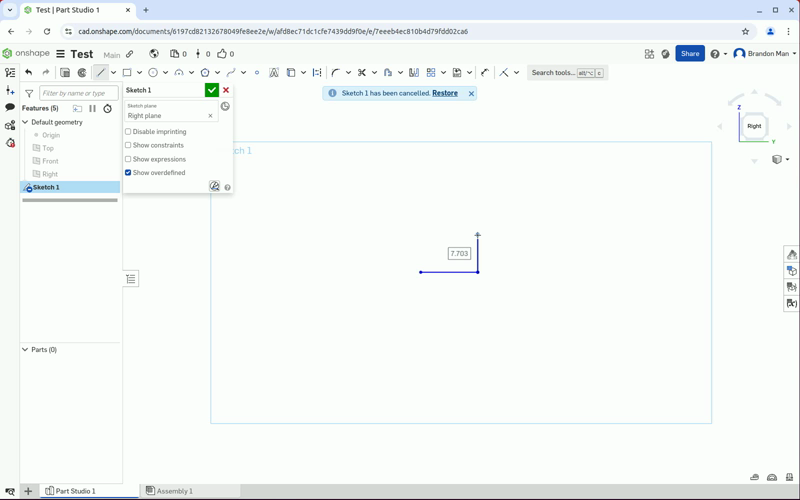
mouse_move(507, 234)
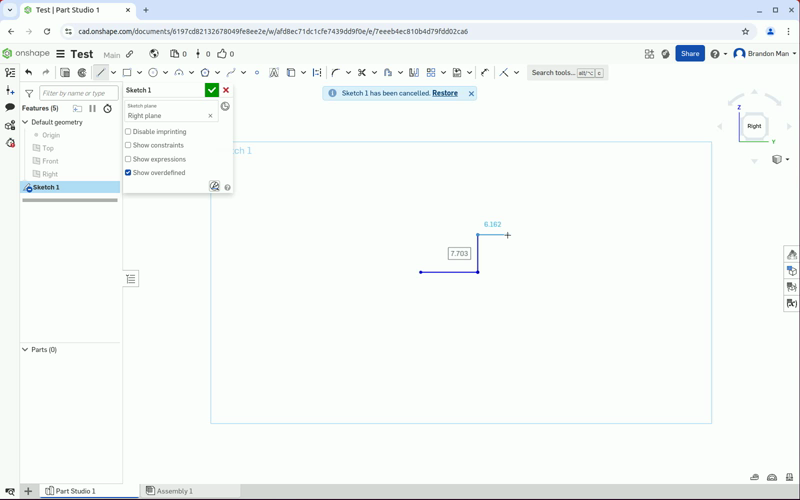
mouse_move(440, 234)
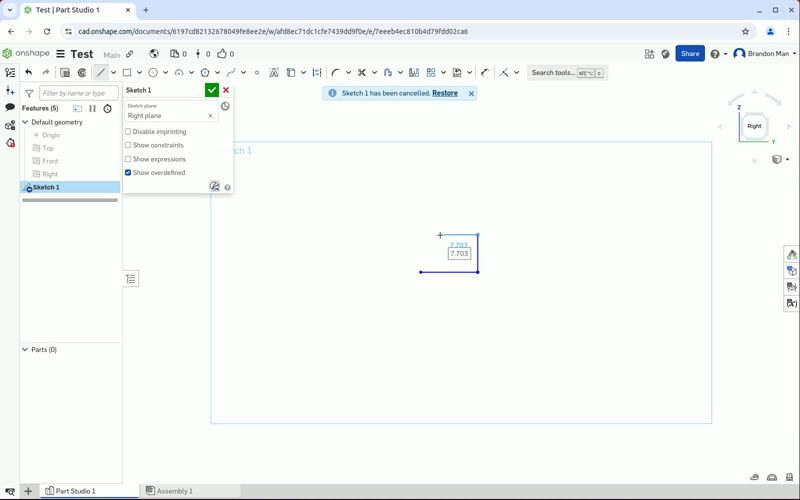
click(440, 234)
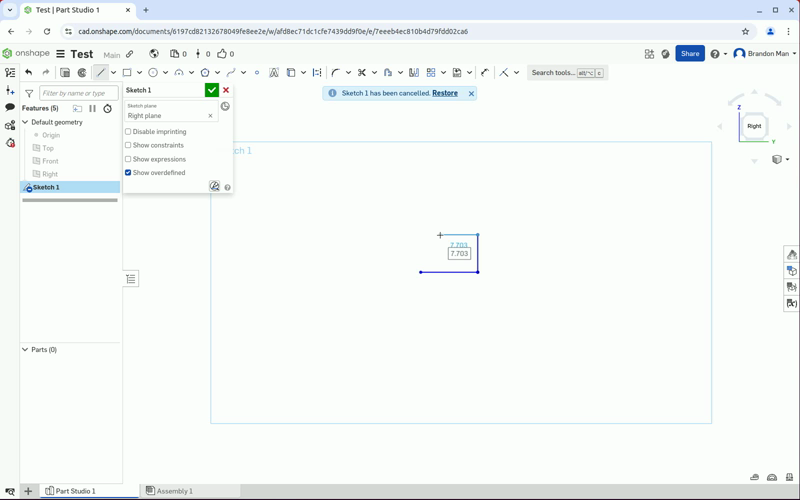
key_up(shift)
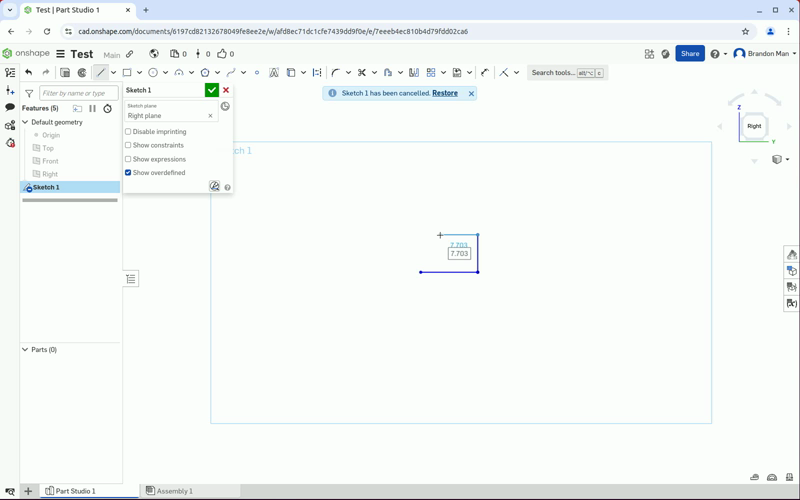
key_down(shift)
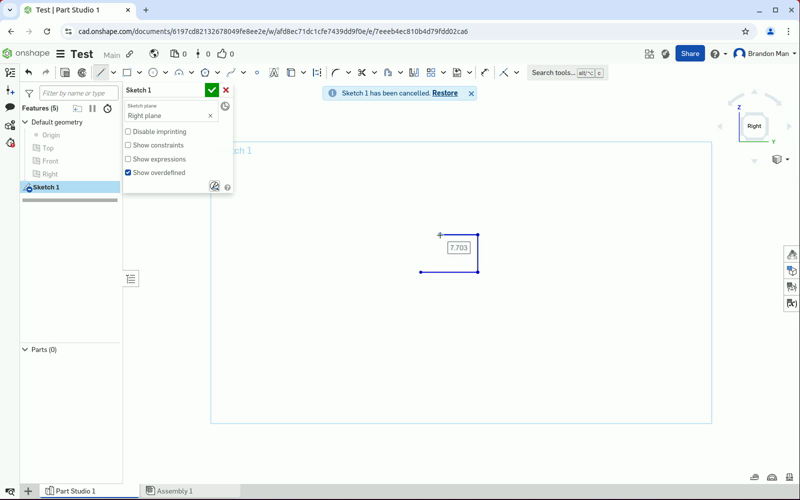
mouse_move(470, 234)
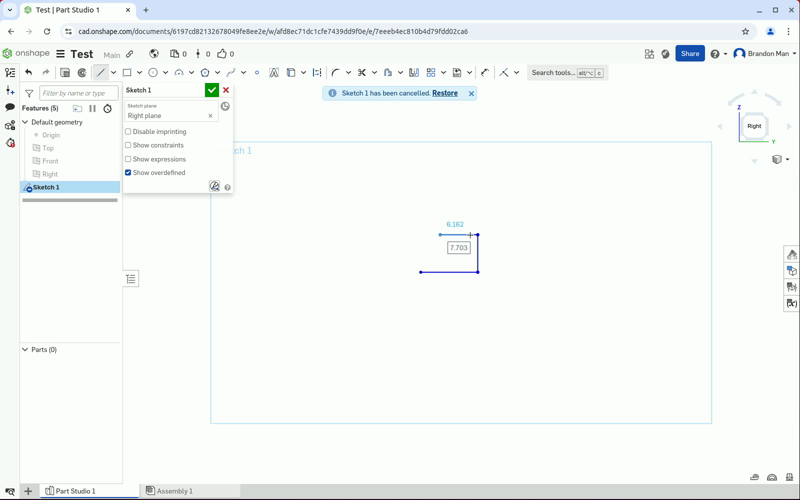
mouse_move(420, 253)
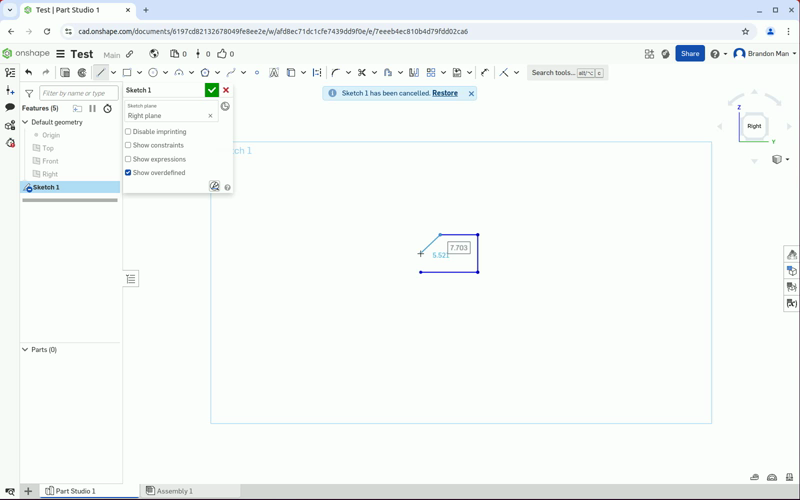
click(420, 253)
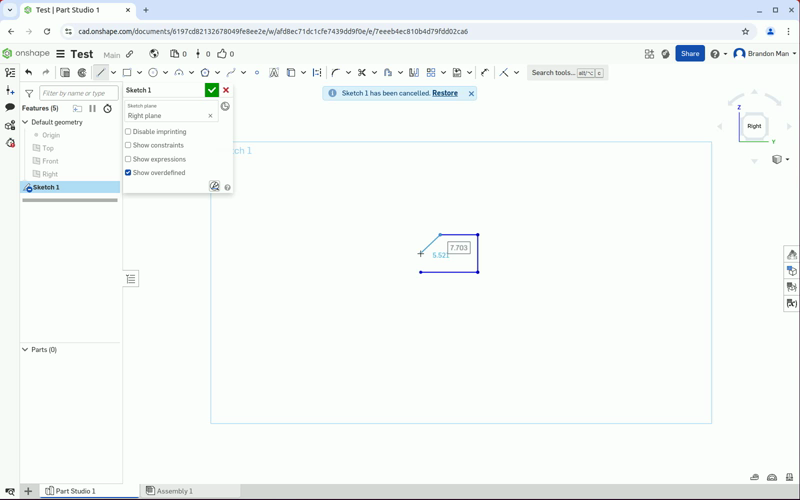
key_up(shift)
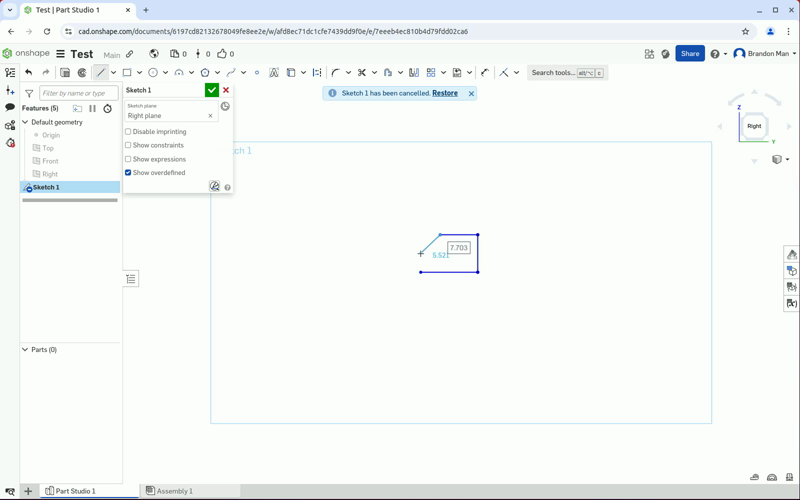
mouse_move(450, 253)
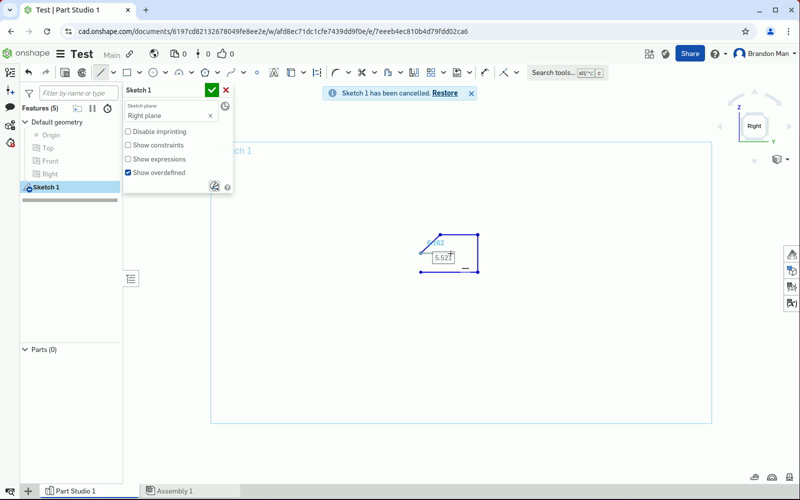
key_down(shift)
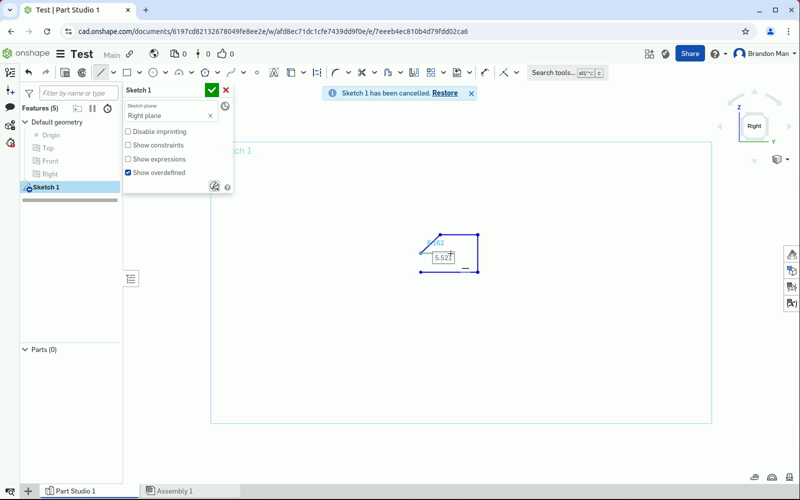
mouse_move(420, 272)
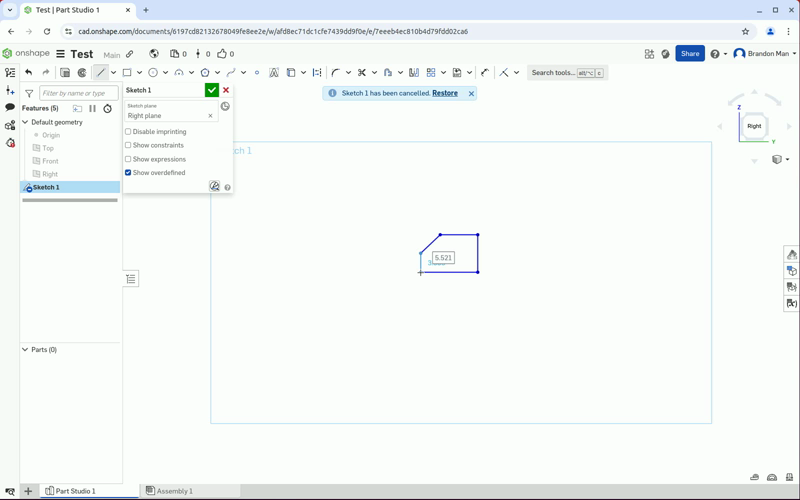
key_up(shift)
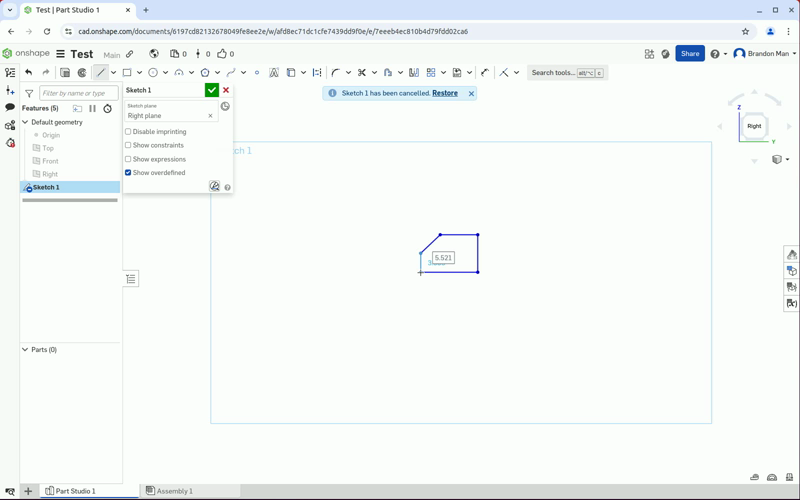
click(420, 272)
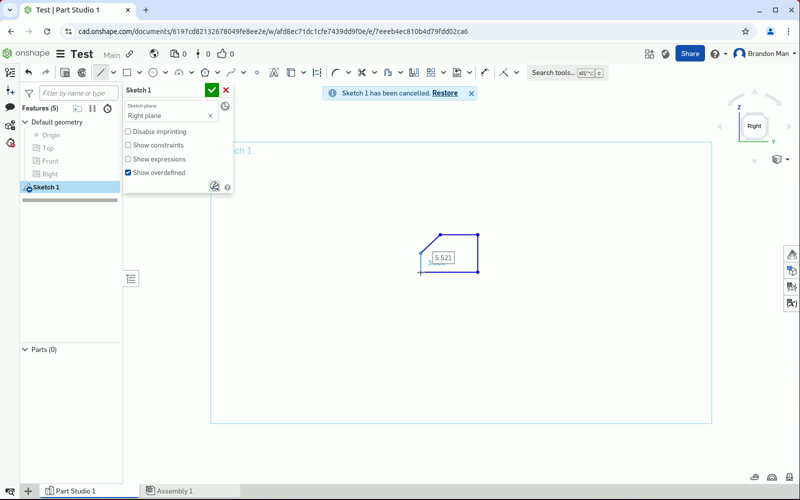
key(esc)
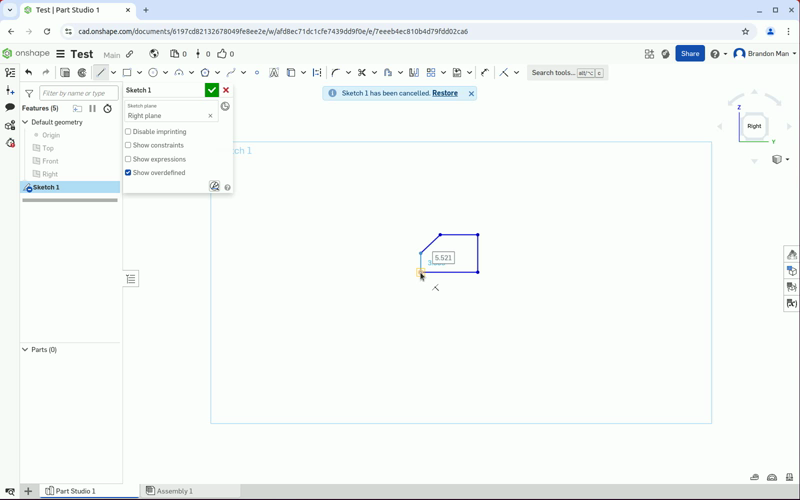
mouse_move(423, 266)
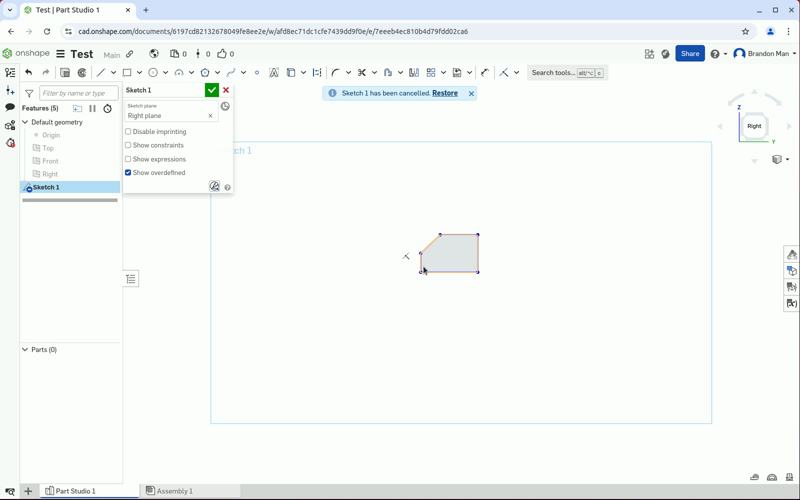
click(423, 266)
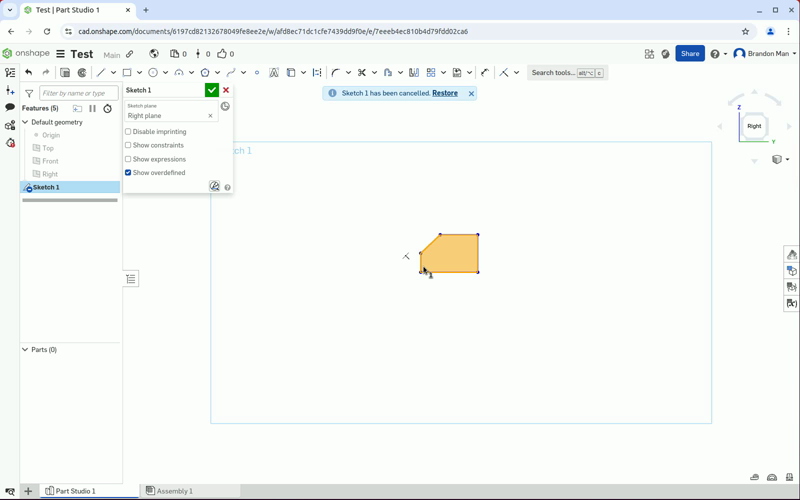
mouse_move(73, 352)
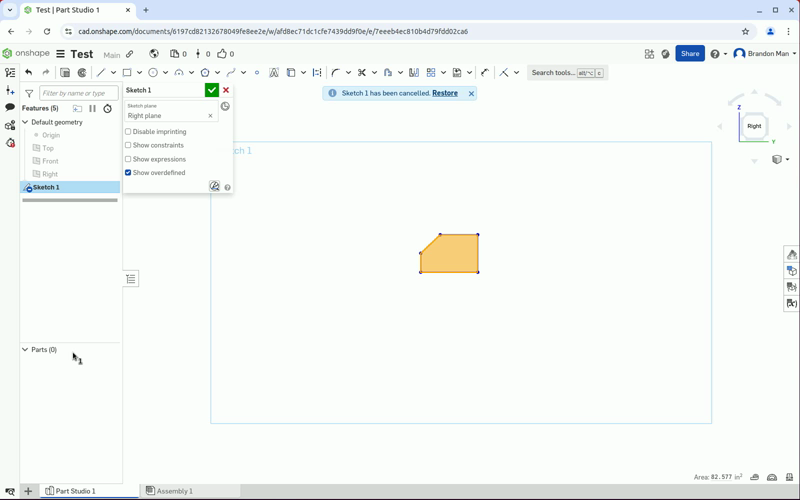
key(shift+y)
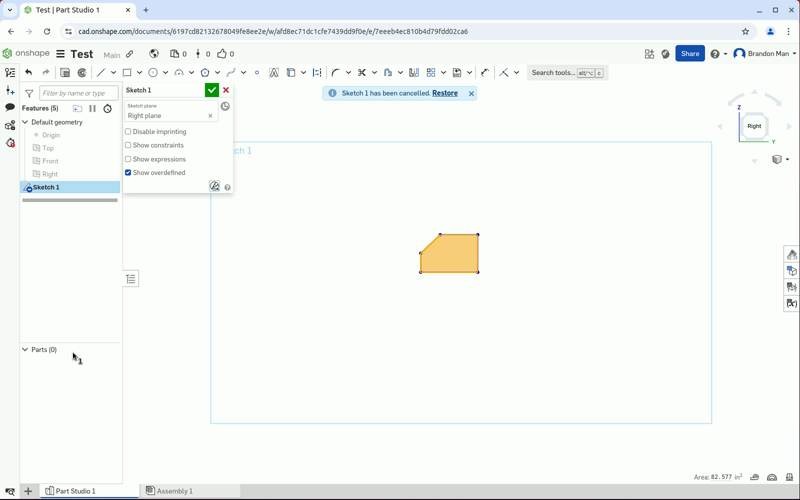
key(shift+e)
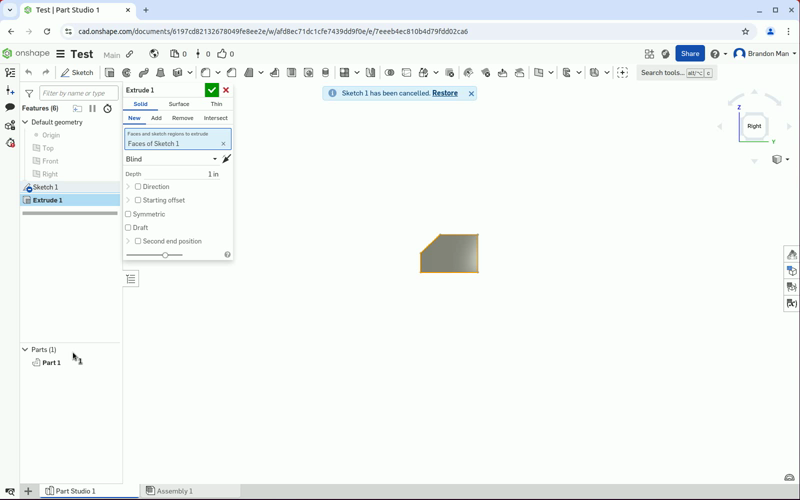
mouse_move(143, 106)
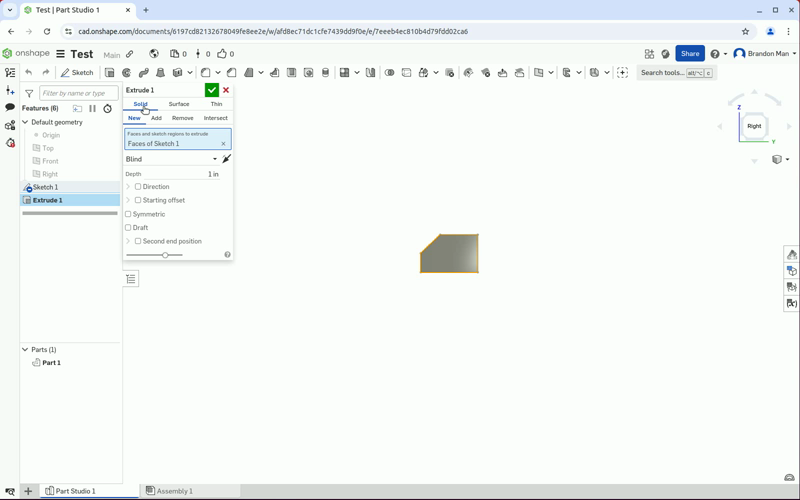
click(143, 106)
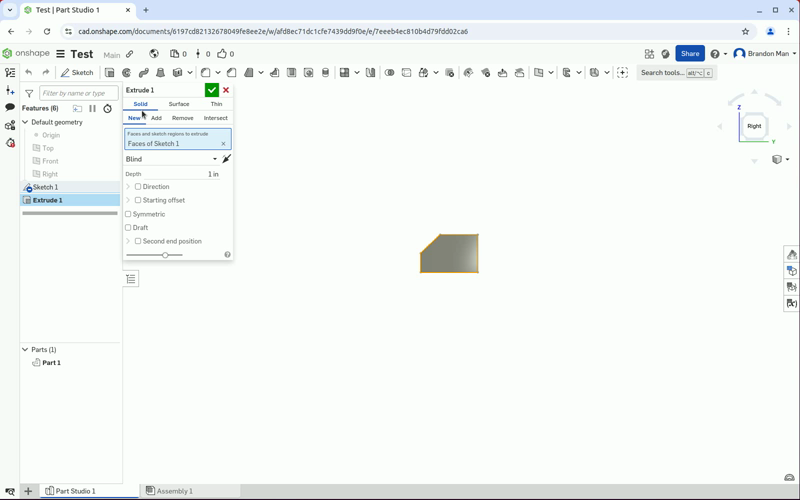
mouse_move(137, 120)
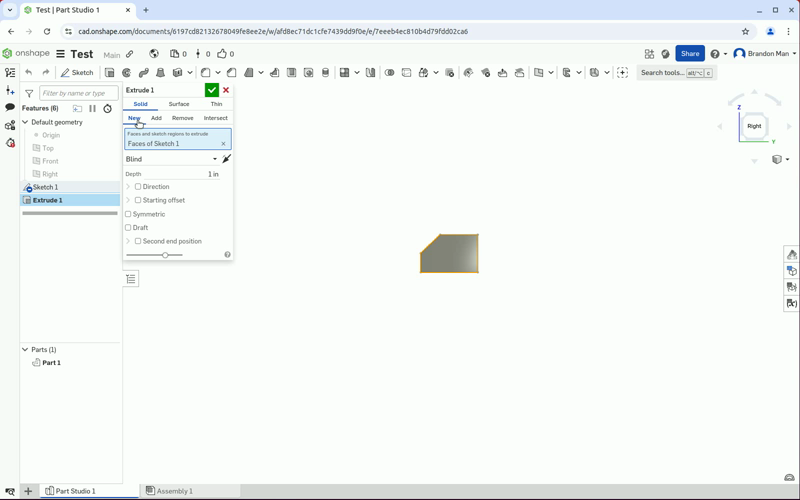
click(137, 120)
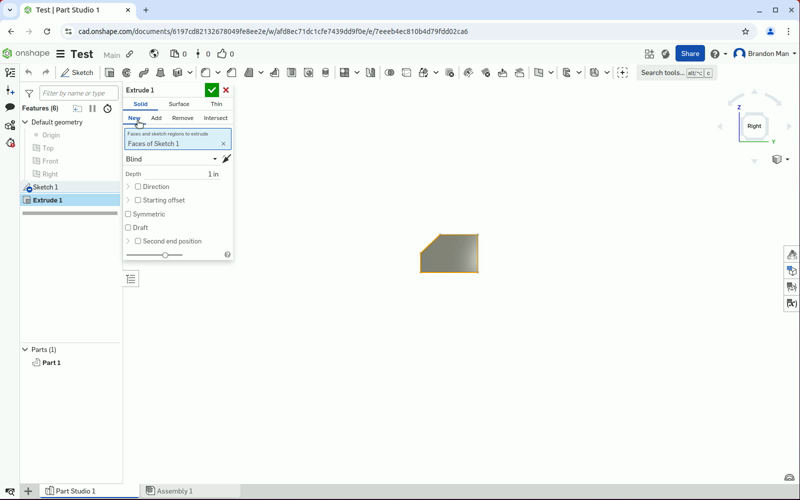
key(tab, 4)
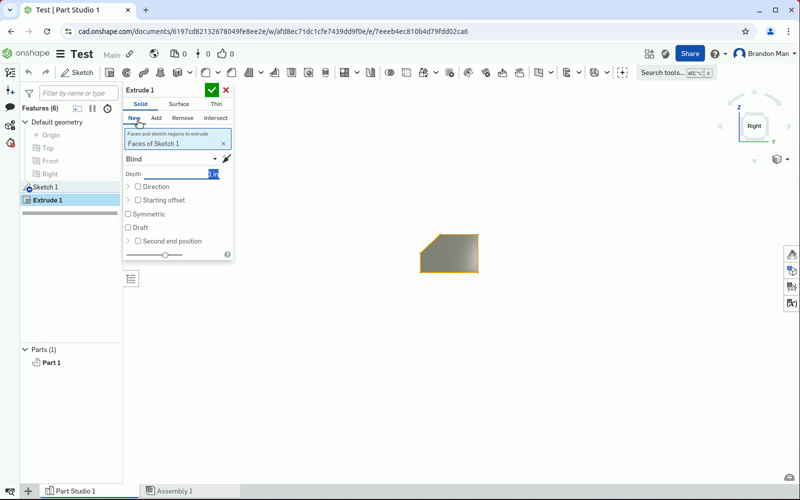
text(23.108)
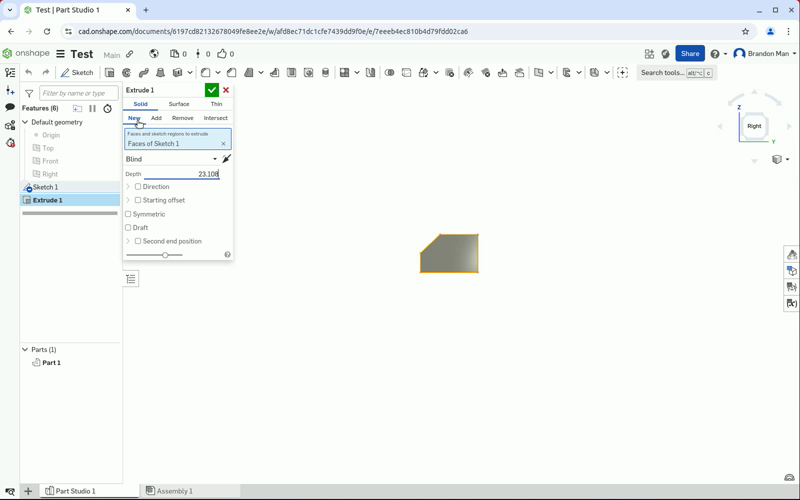
key(enter)
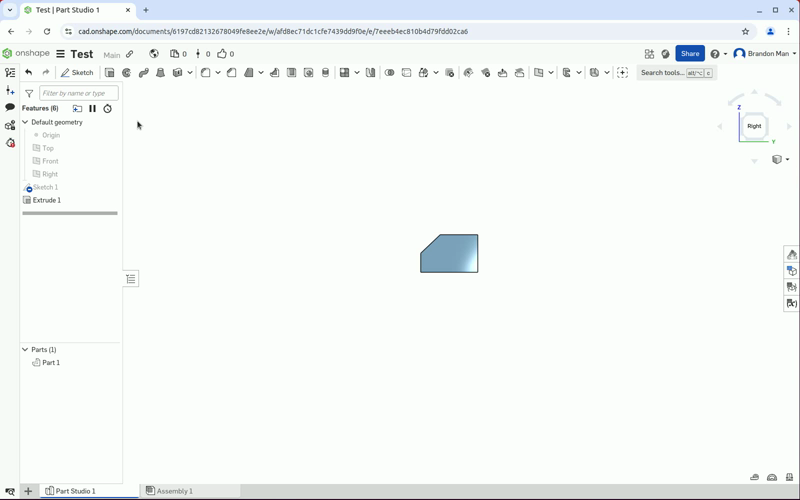
key(shift+h)
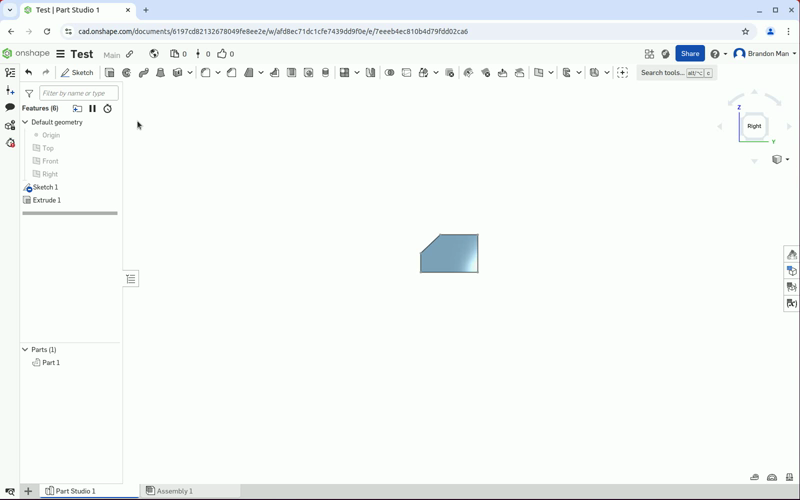
key(shift+h)
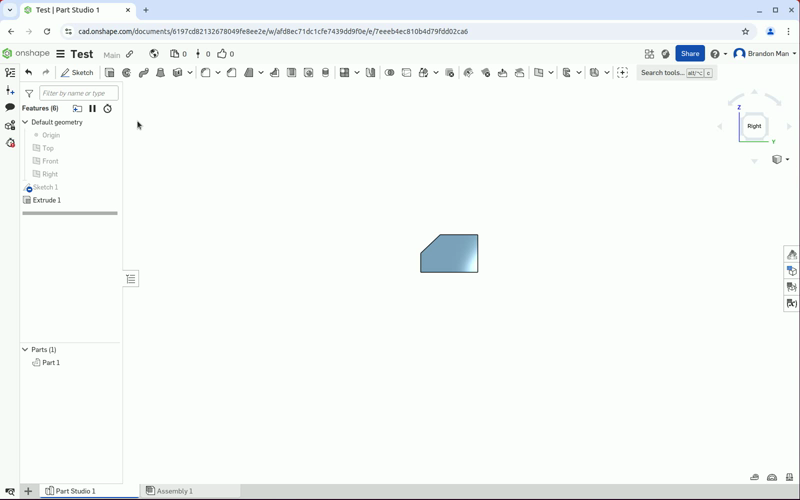
mouse_move(73, 189)
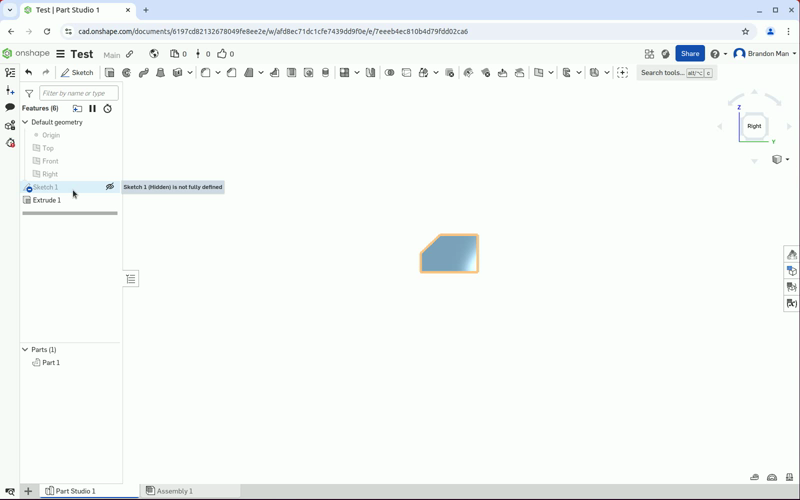
click(73, 189)
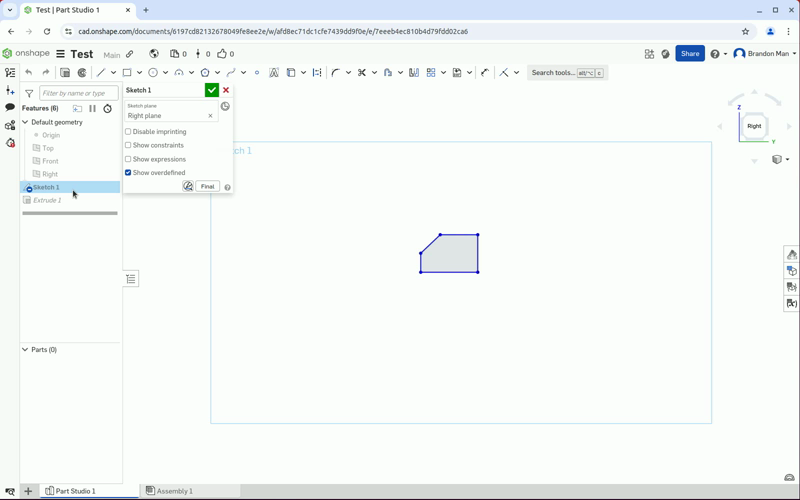
mouse_move(229, 92)
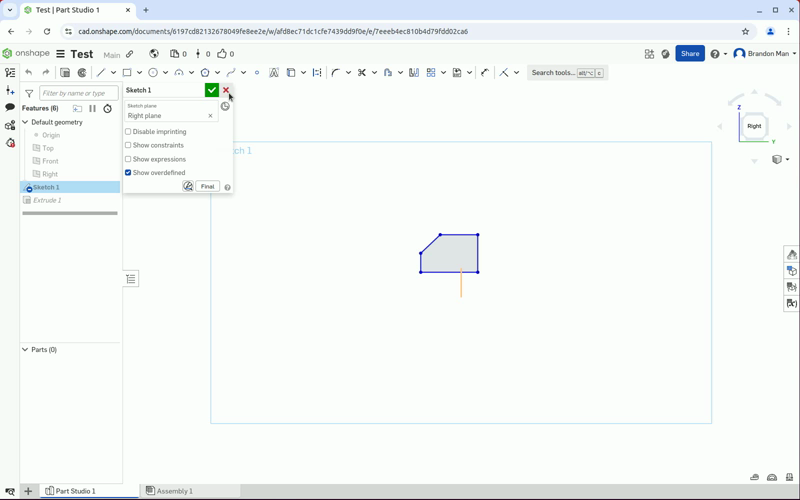
click(229, 92)
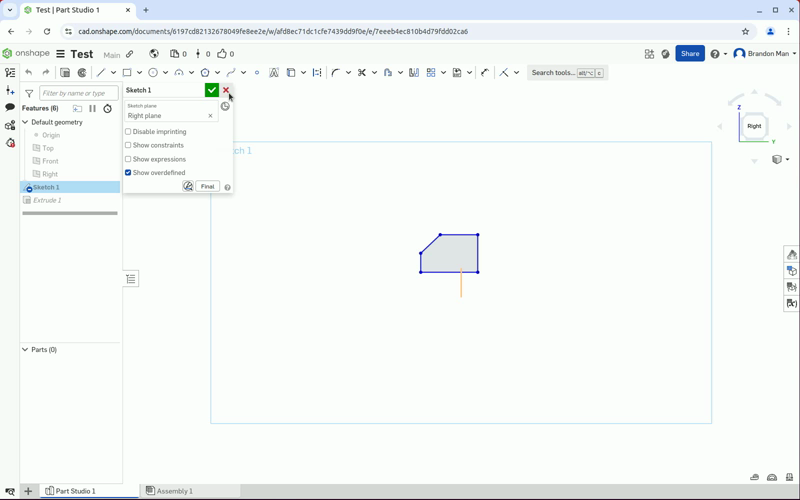
key(shift+s)
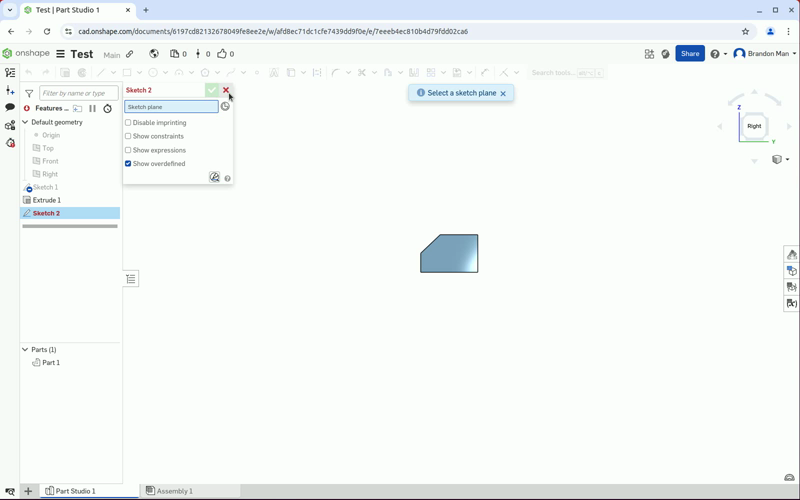
mouse_move(73, 176)
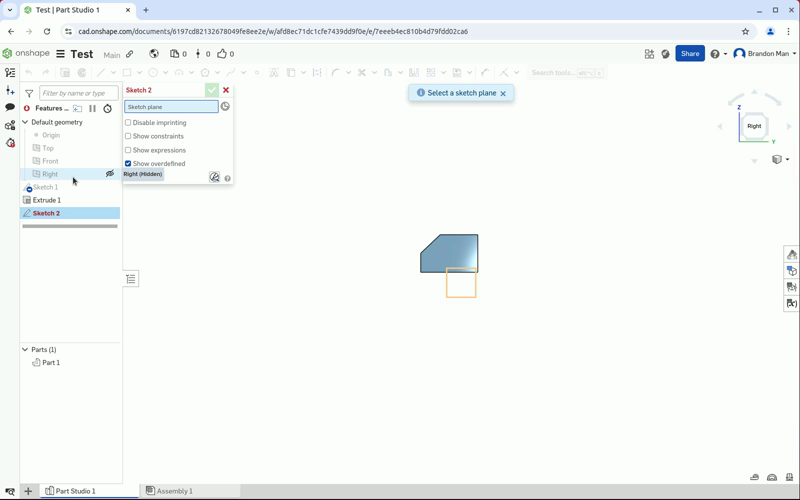
click(73, 176)
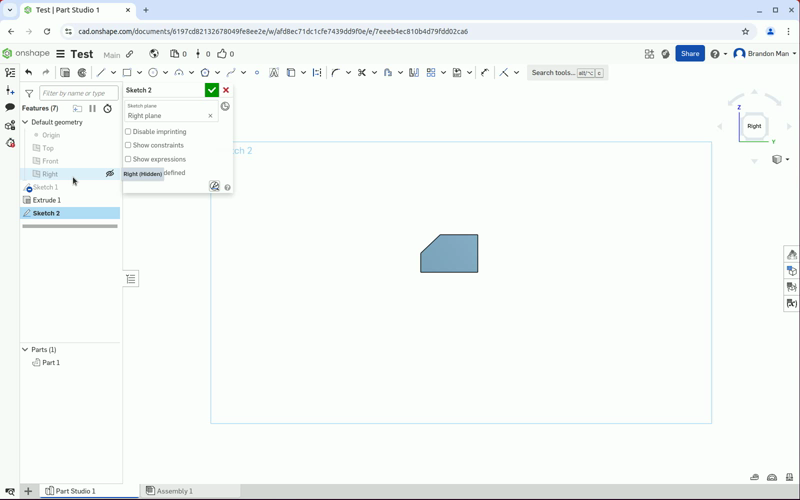
mouse_move(73, 352)
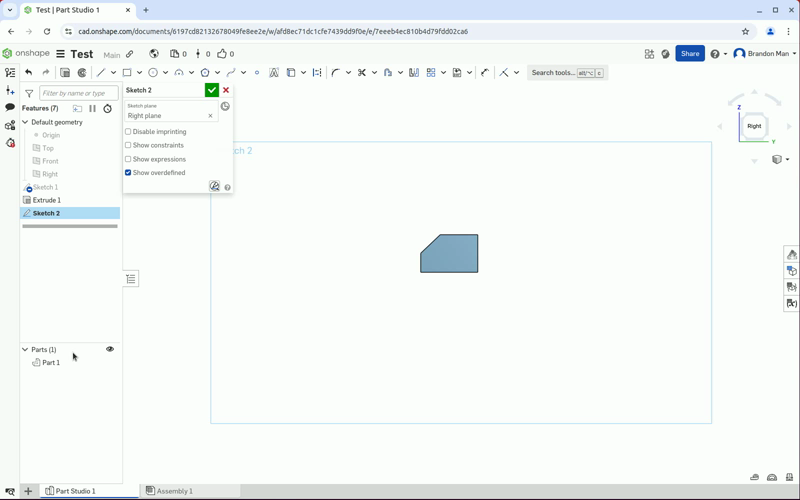
key(y)
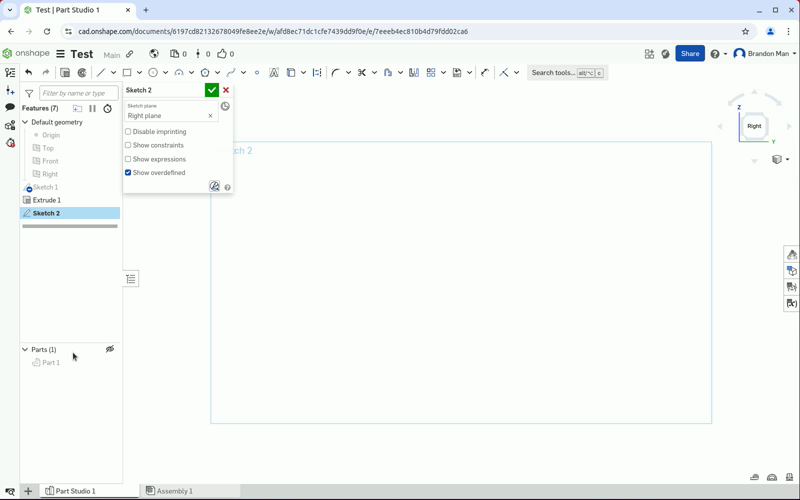
key(l)
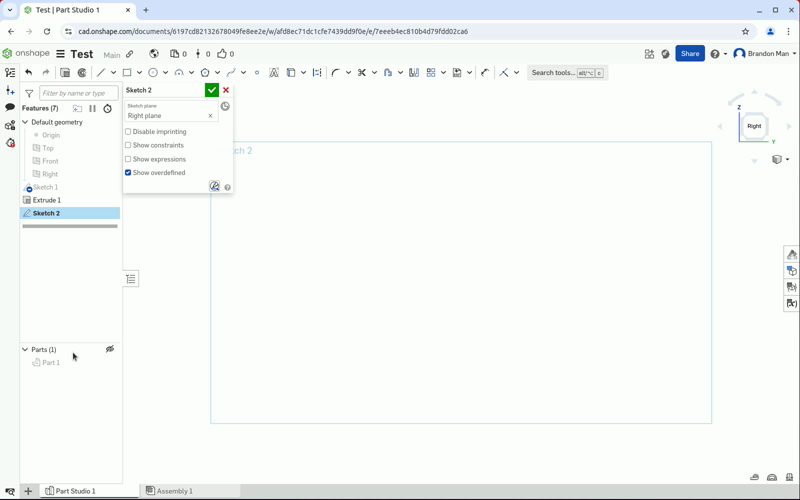
key_down(shift)
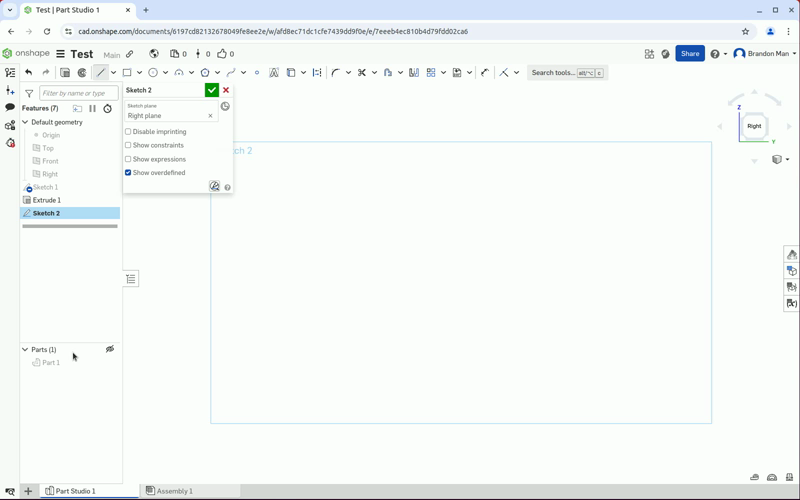
mouse_move(420, 253)
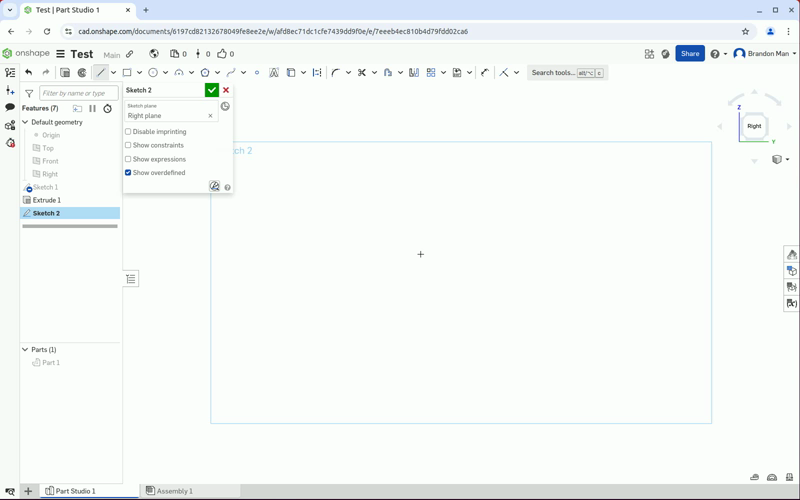
click(420, 253)
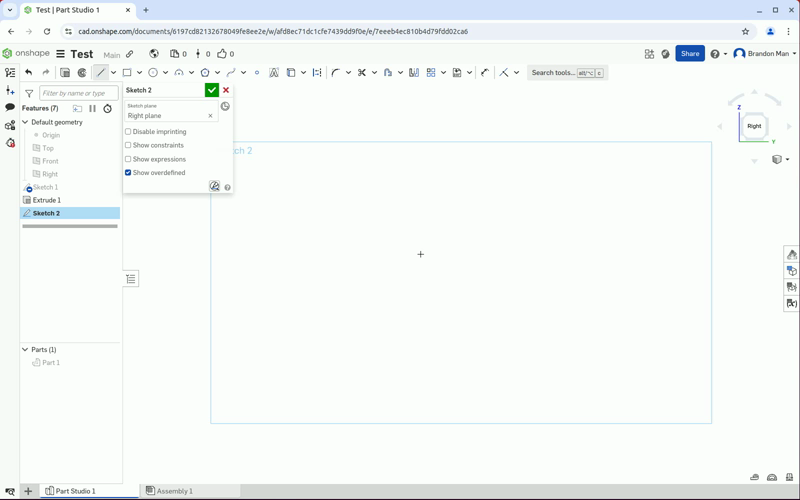
key_up(shift)
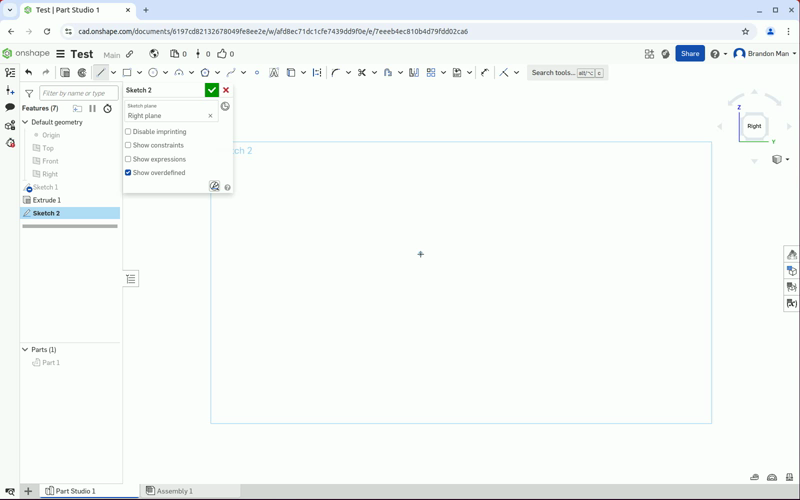
key_down(shift)
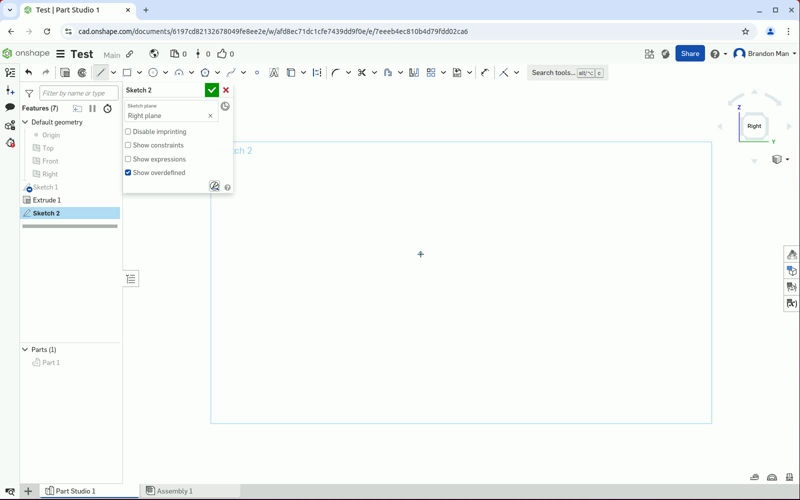
mouse_move(450, 253)
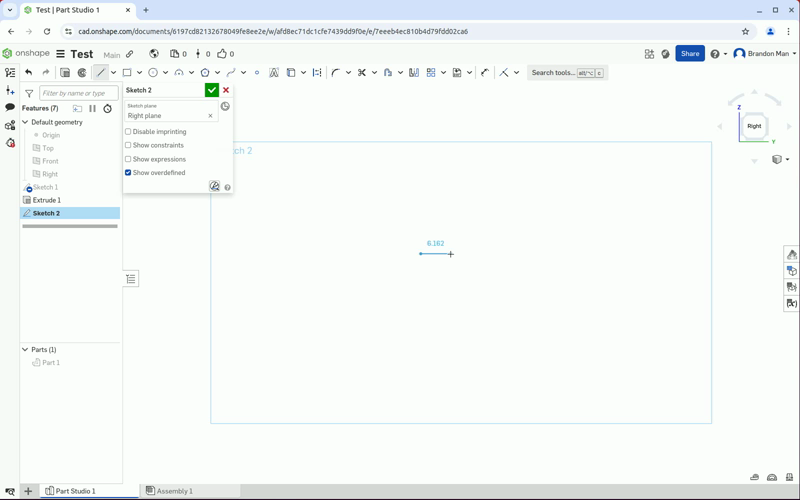
mouse_move(440, 234)
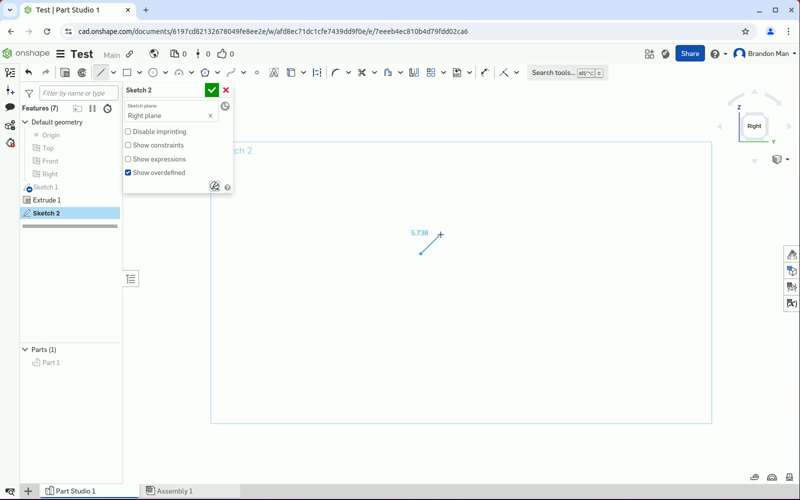
click(440, 234)
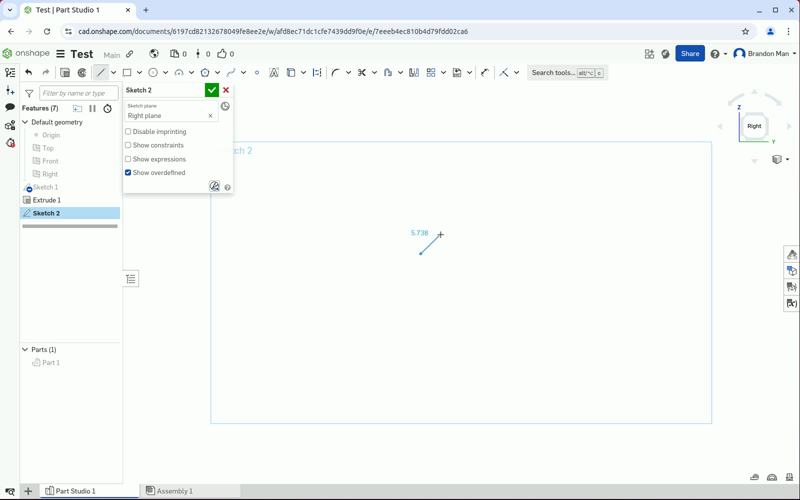
key_up(shift)
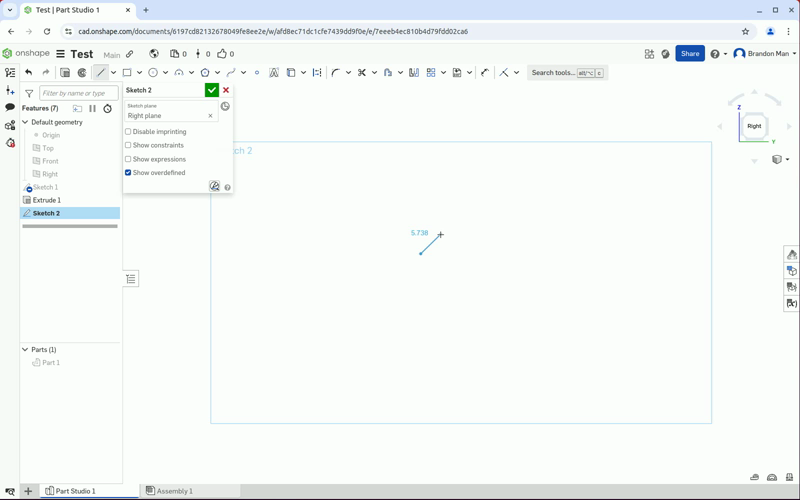
key_down(shift)
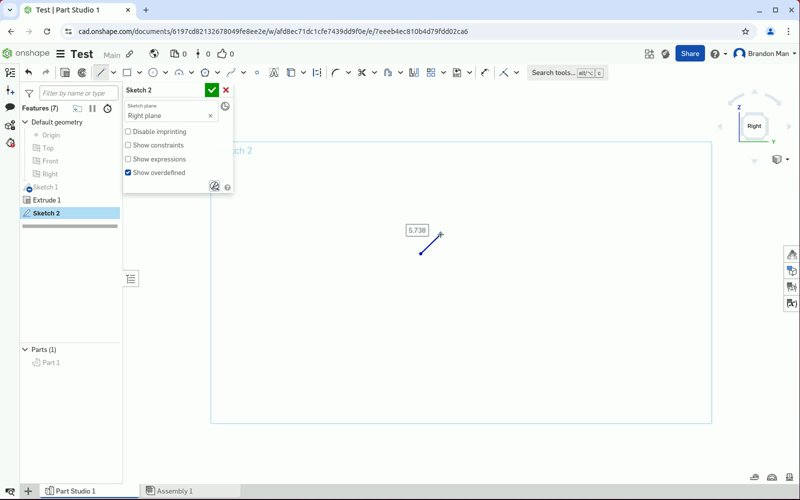
mouse_move(470, 234)
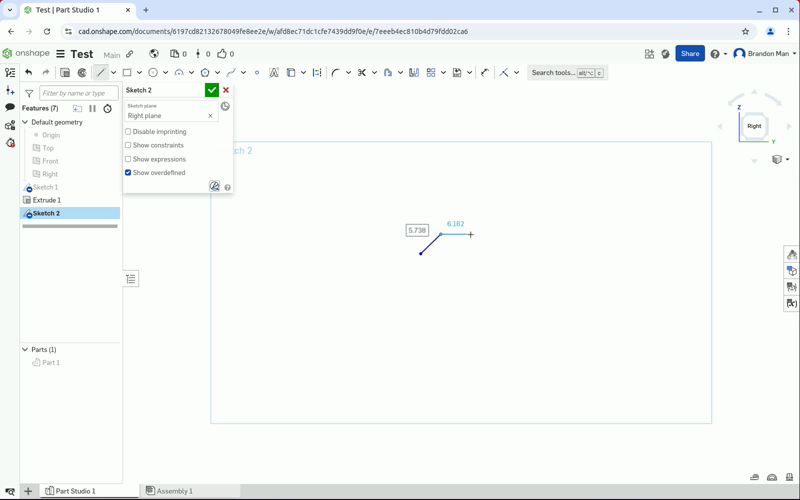
mouse_move(420, 234)
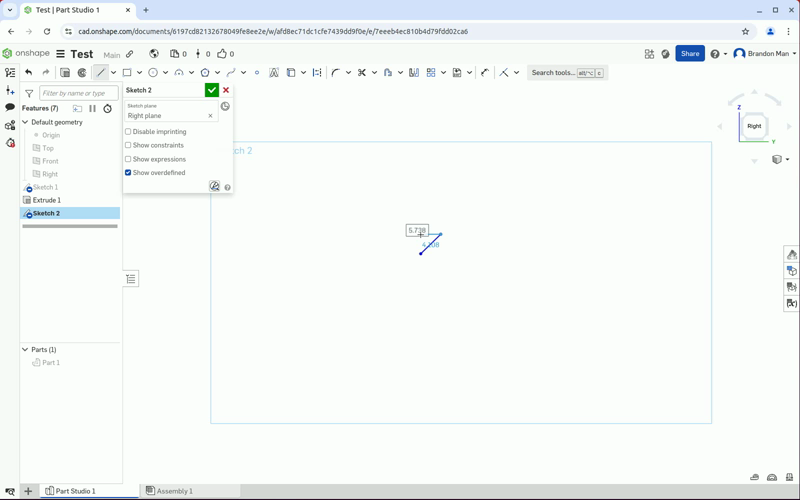
click(420, 234)
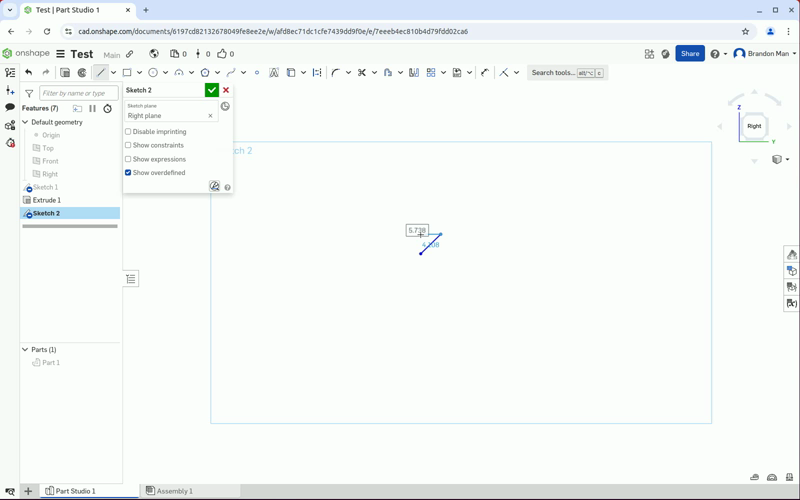
key_up(shift)
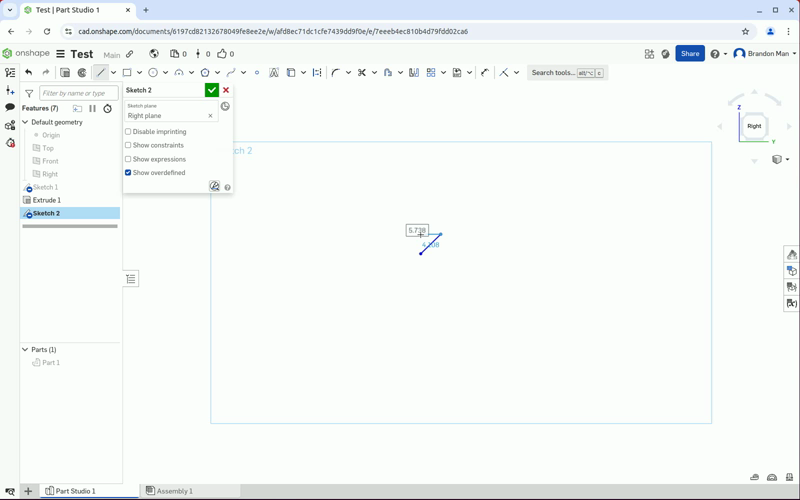
mouse_move(450, 234)
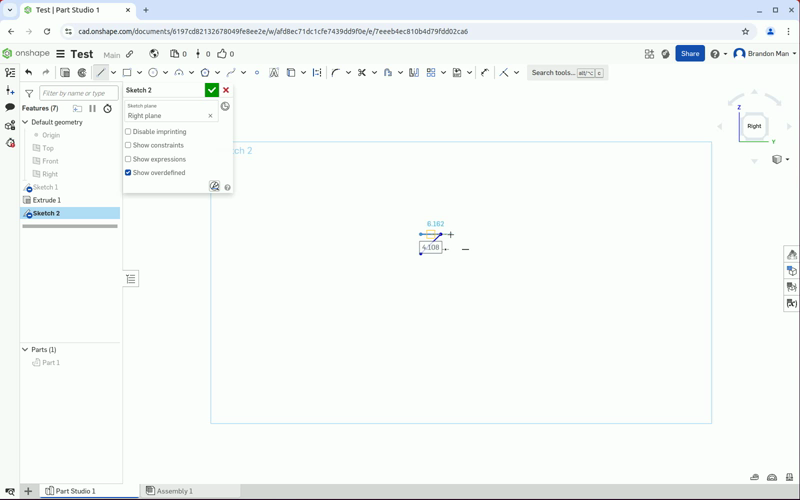
key_down(shift)
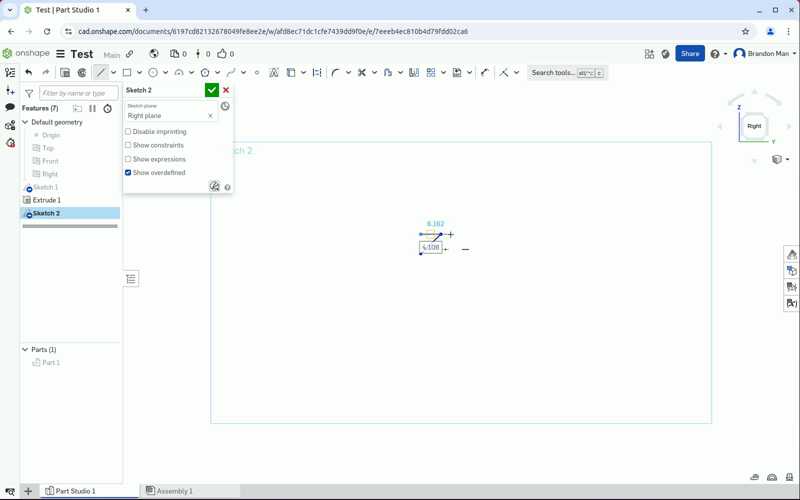
mouse_move(420, 253)
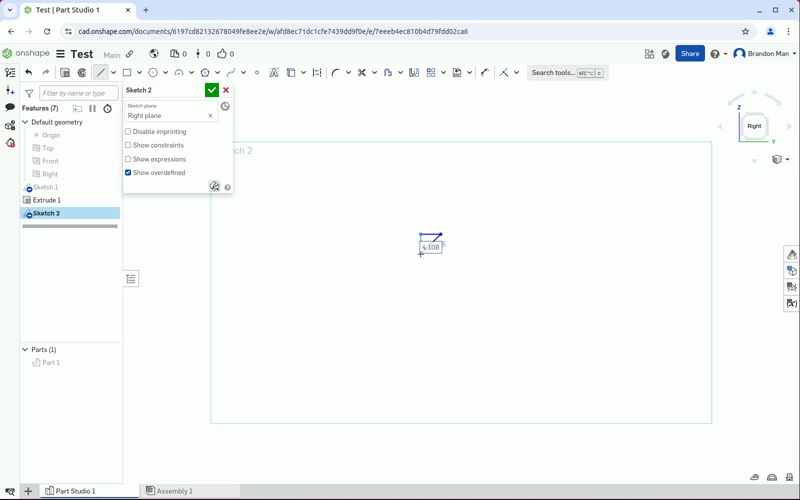
key_up(shift)
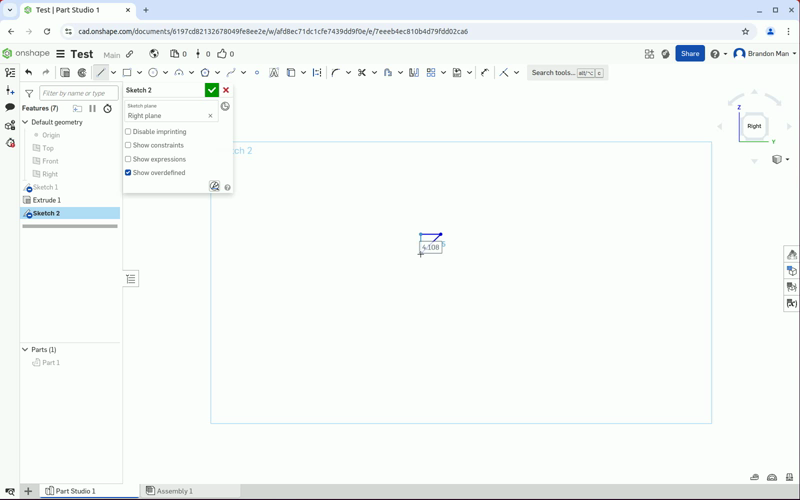
click(420, 253)
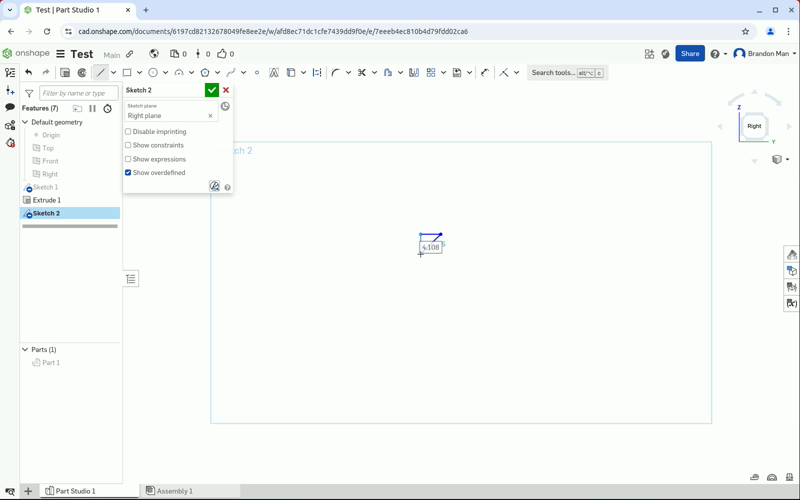
key(esc)
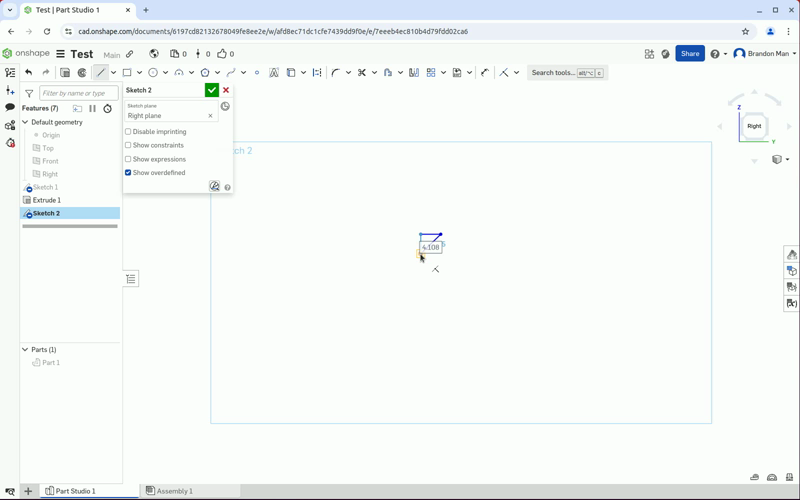
mouse_move(423, 242)
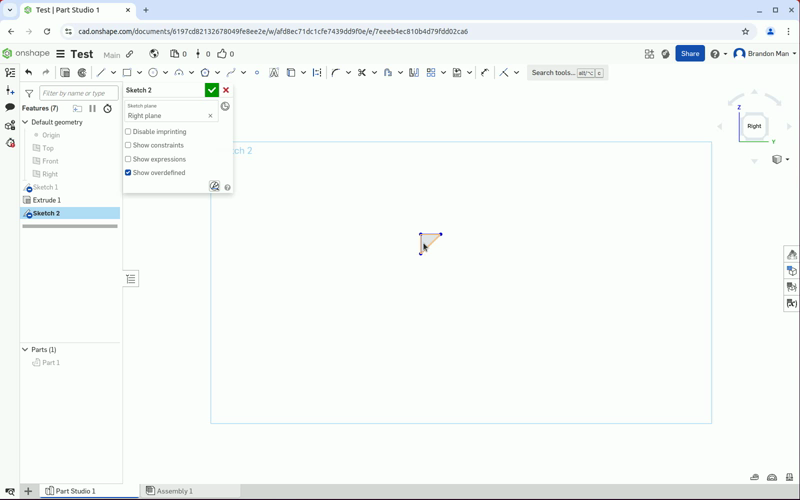
scroll(6)
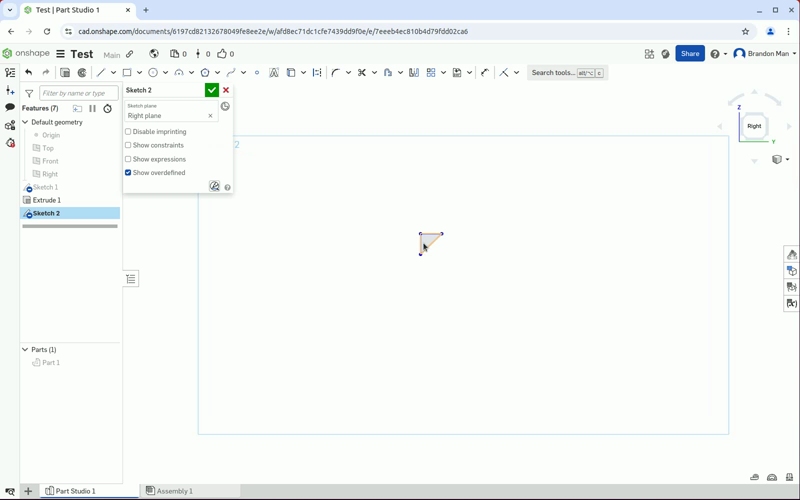
scroll(6)
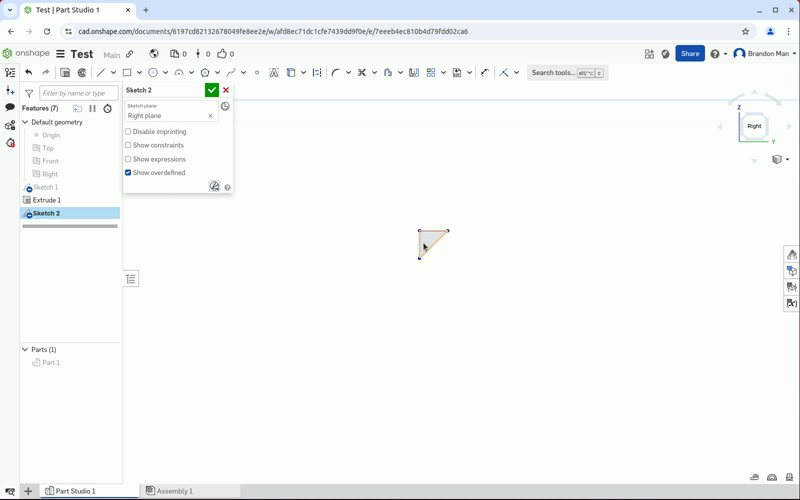
scroll(6)
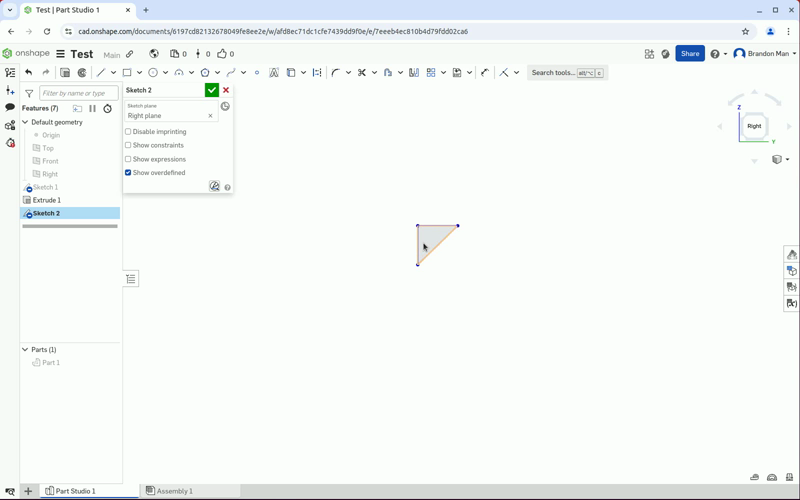
scroll(6)
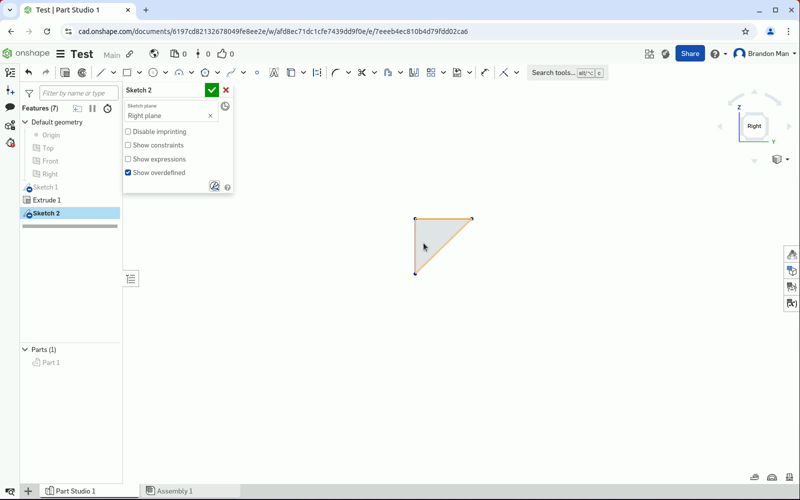
scroll(6)
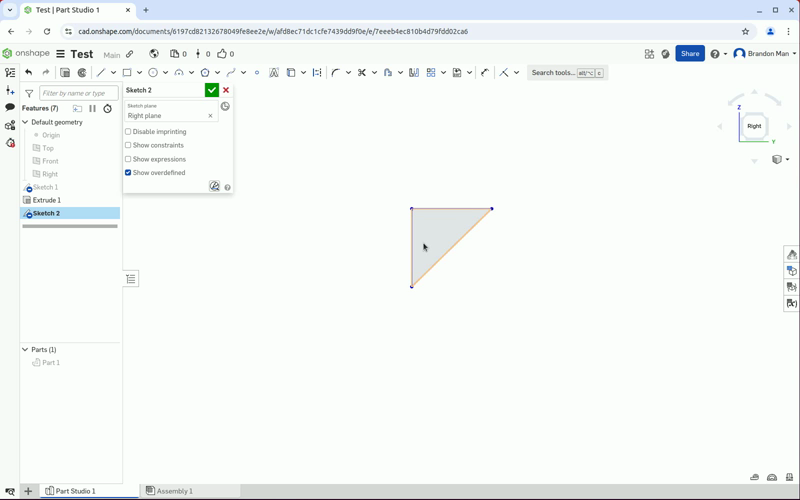
scroll(6)
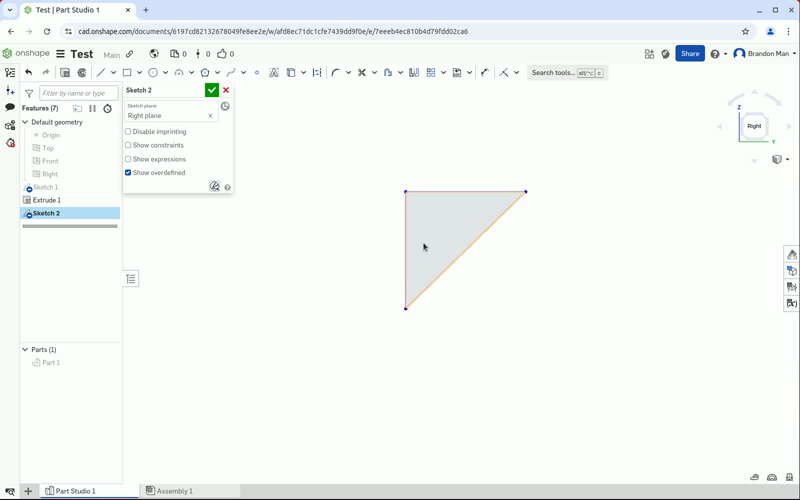
scroll(6)
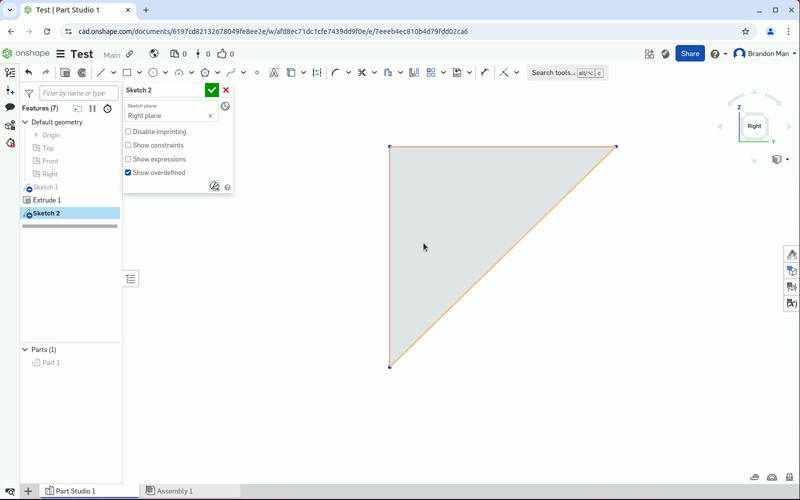
click(423, 242)
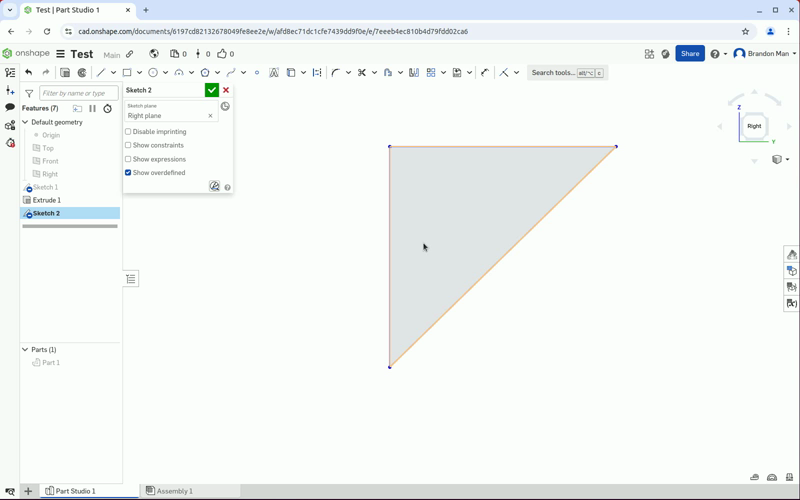
scroll(-6)
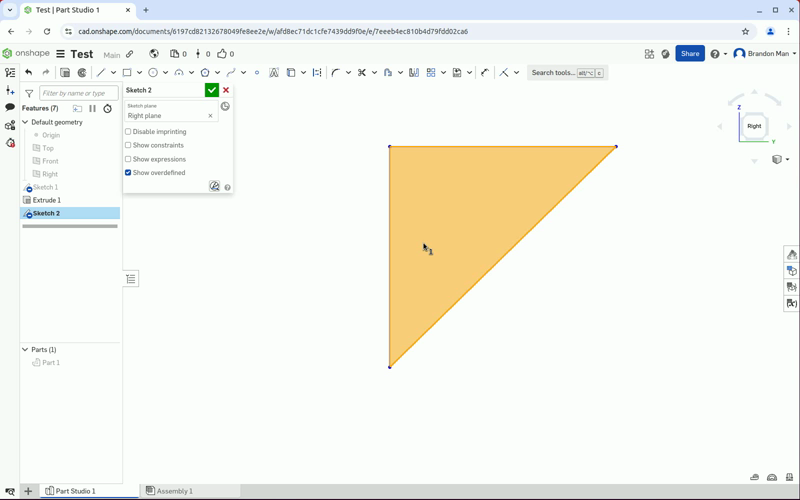
scroll(-6)
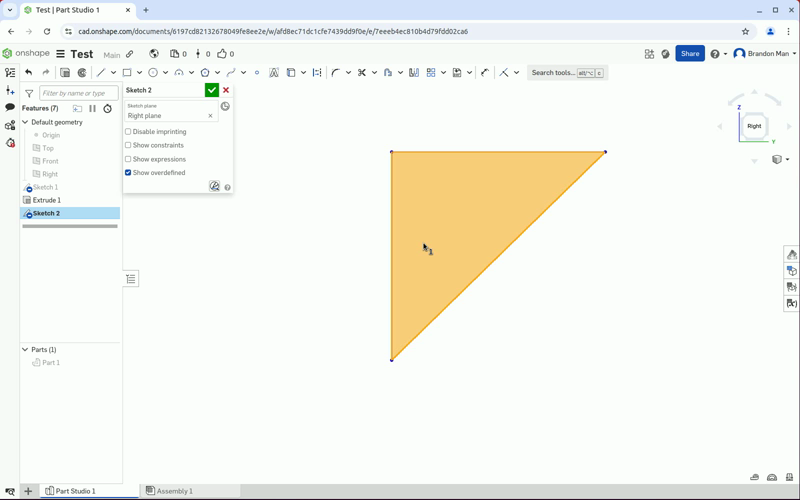
scroll(-6)
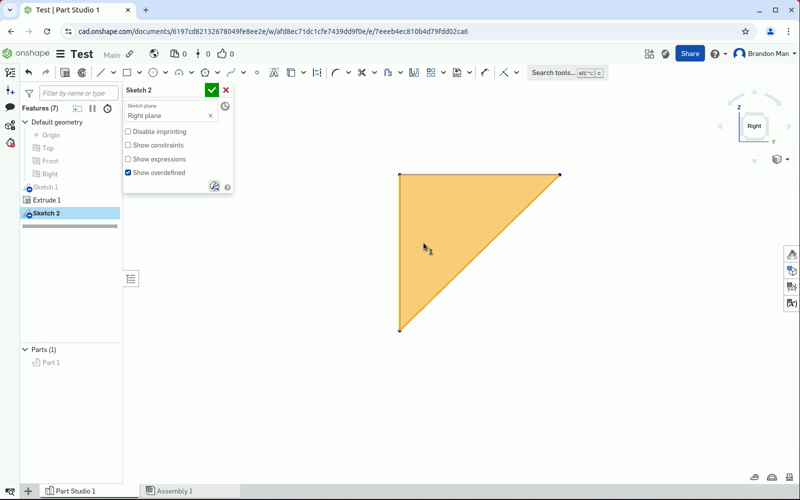
scroll(-6)
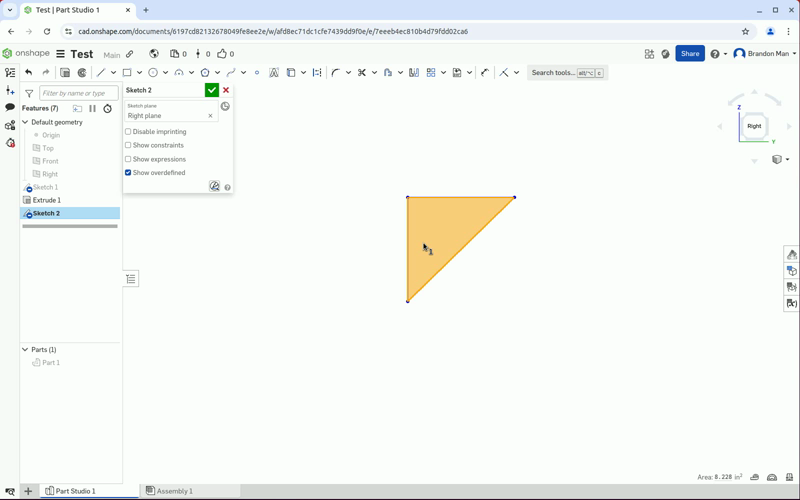
scroll(-6)
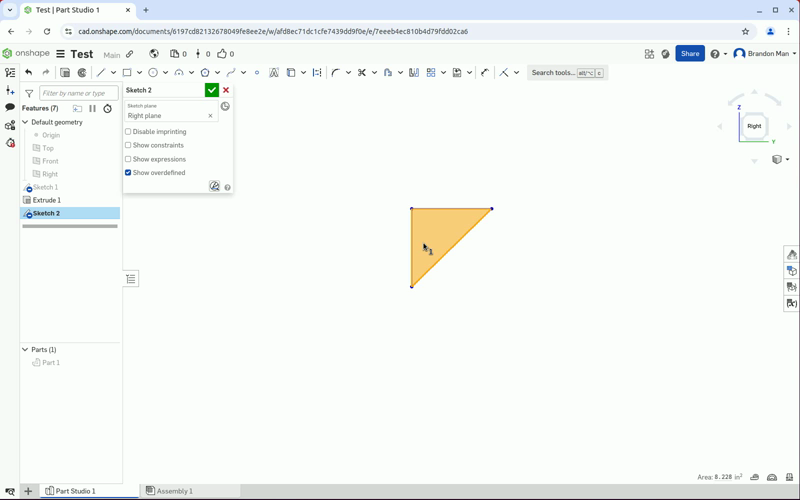
scroll(-6)
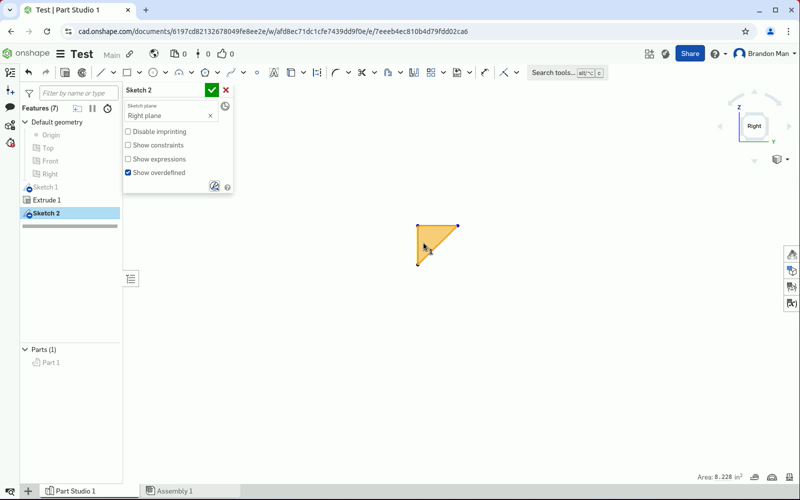
scroll(-6)
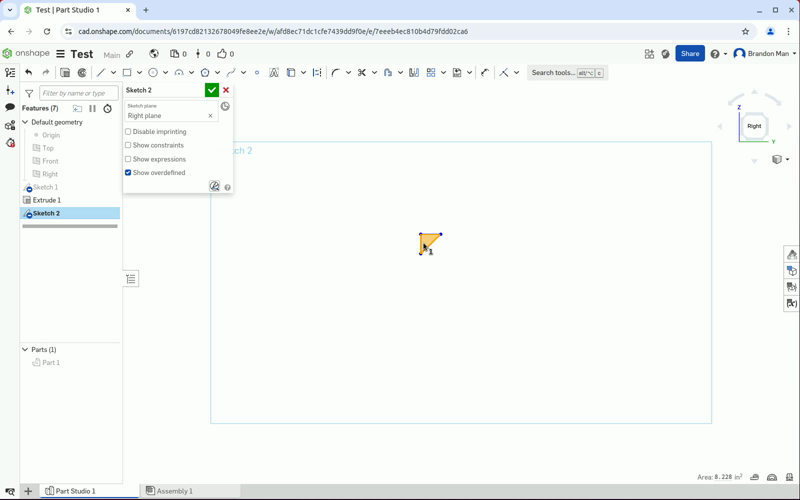
mouse_move(73, 352)
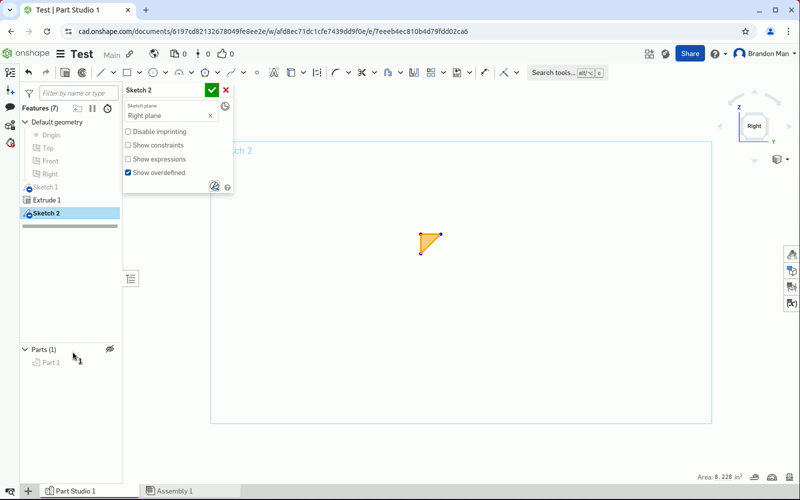
key(shift+y)
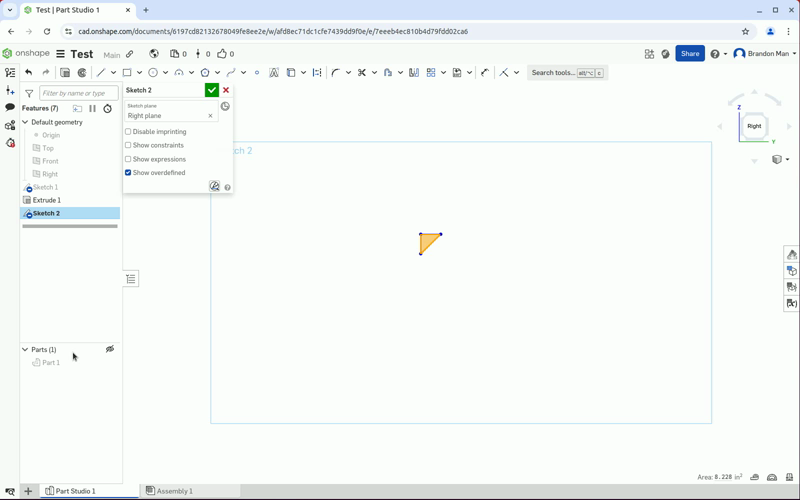
key(shift+e)
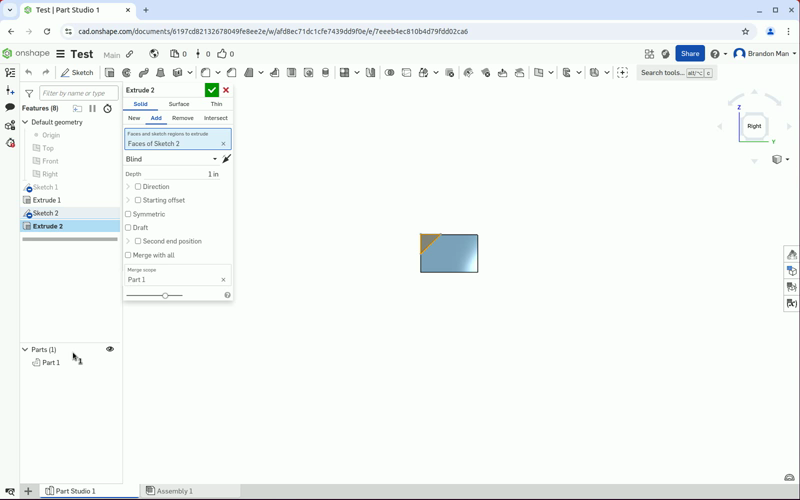
mouse_move(143, 106)
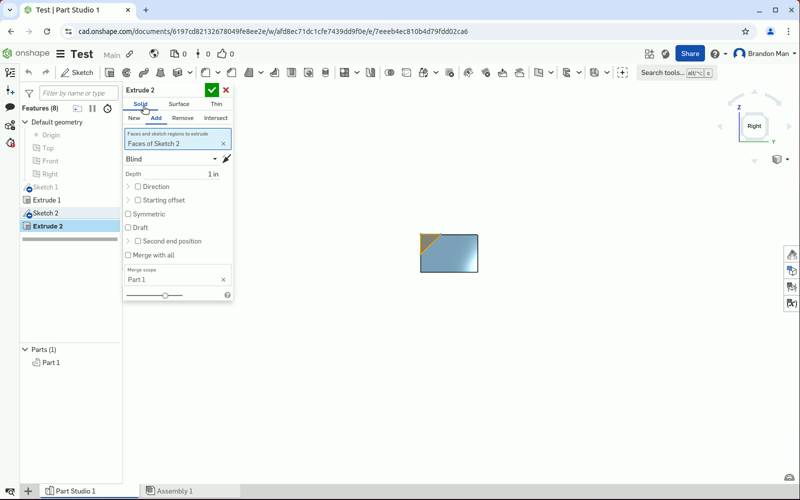
click(143, 106)
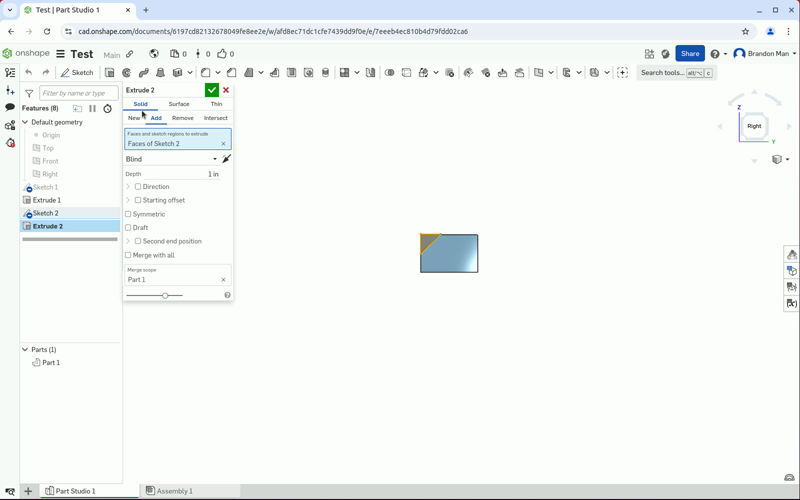
mouse_move(137, 120)
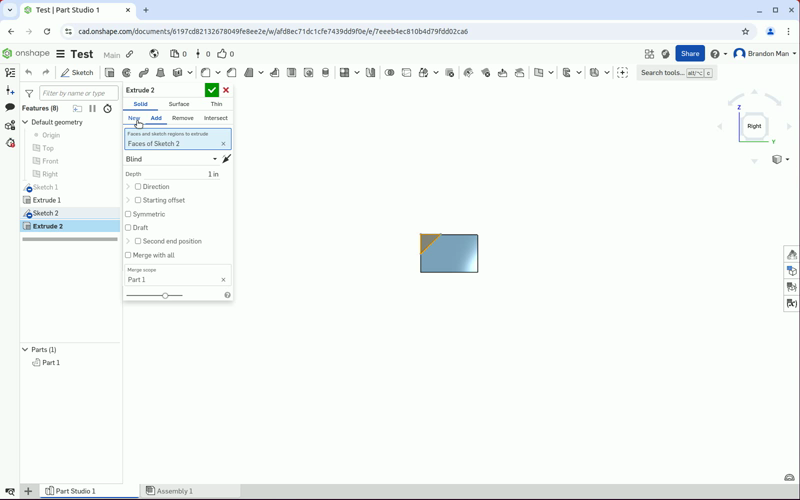
click(137, 120)
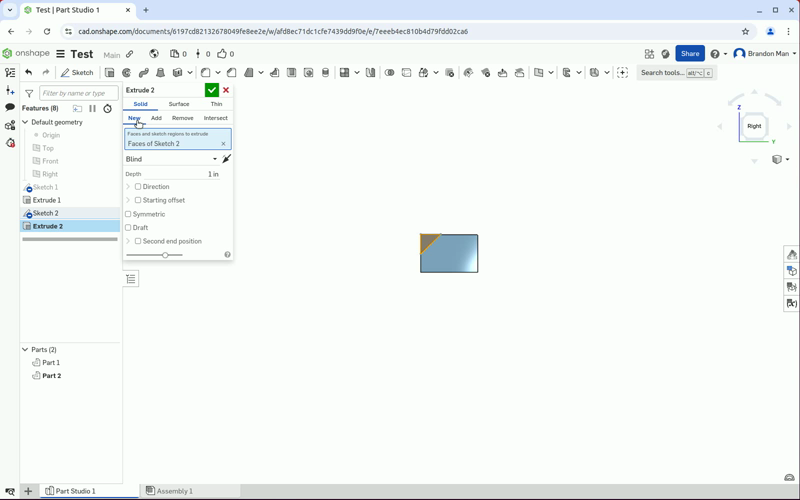
key(tab, 4)
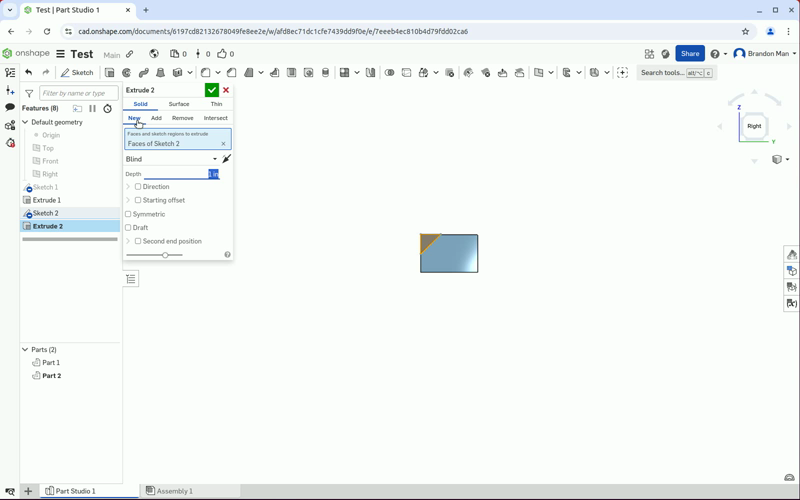
text(7.703)
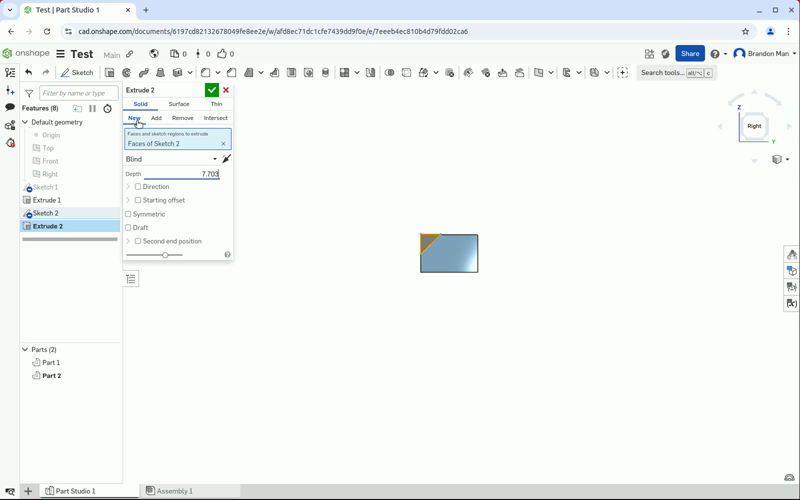
key(enter)
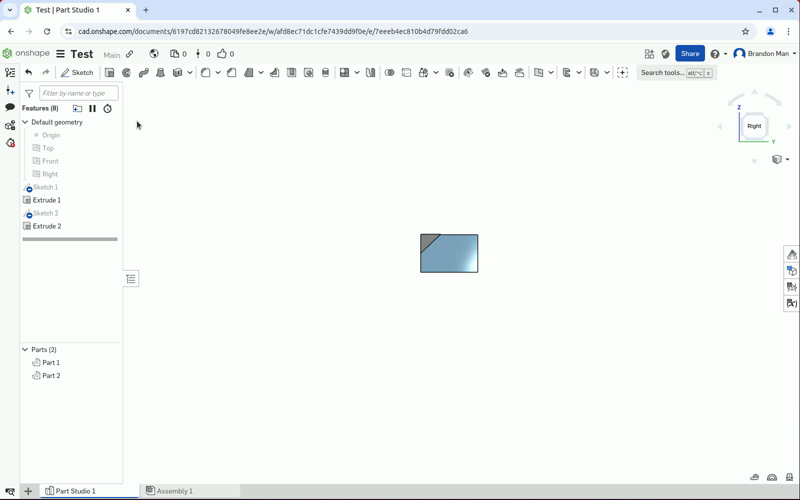
key(shift+h)
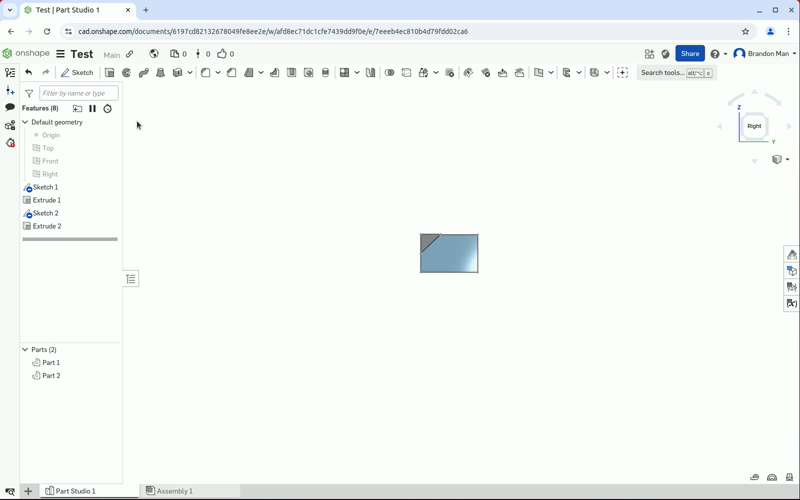
key(shift+h)
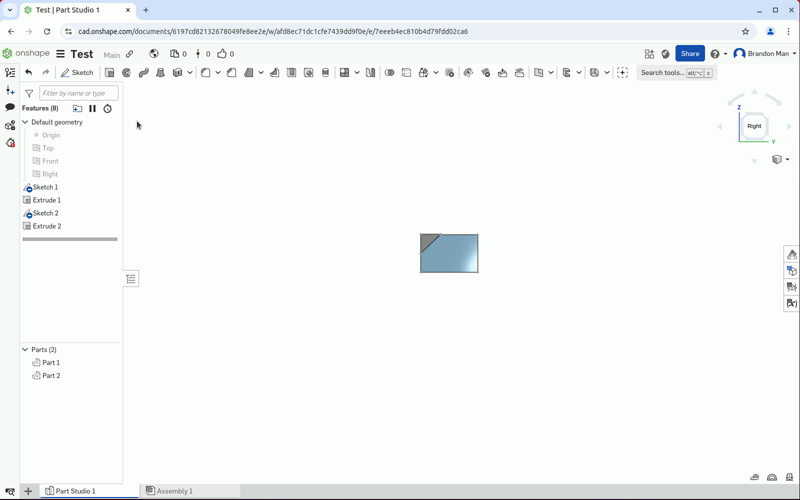
key(shift+7)
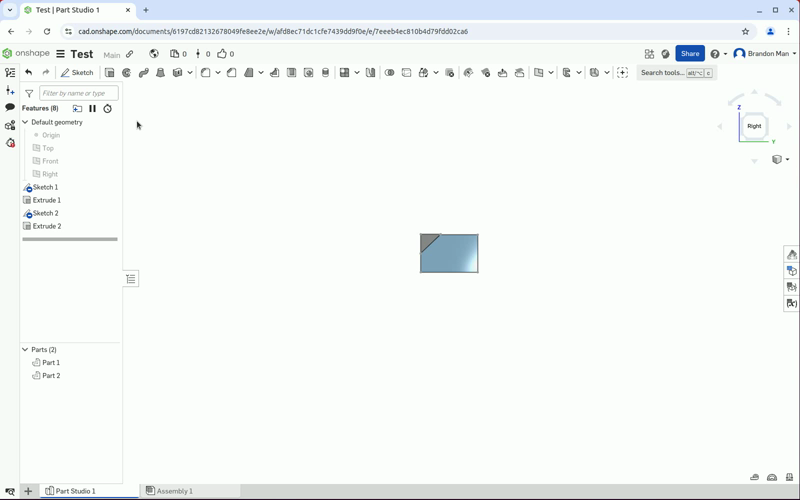
key(right, 2)
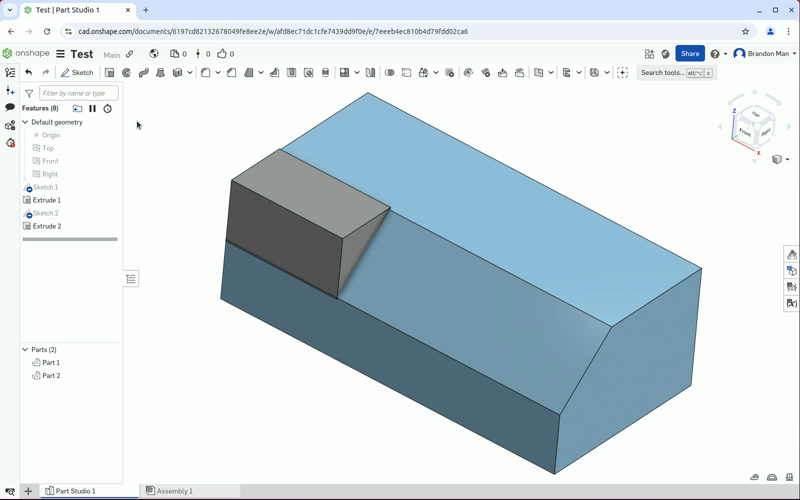
key(down, 2)
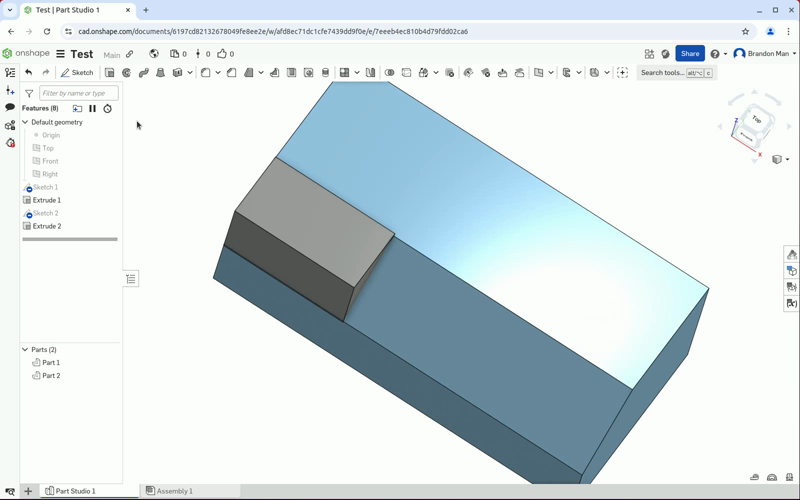
key(up, 2)
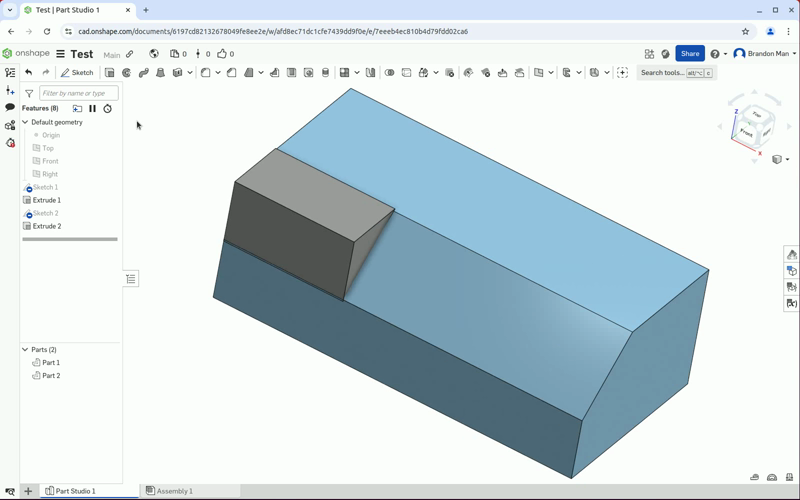
key(left, 2)
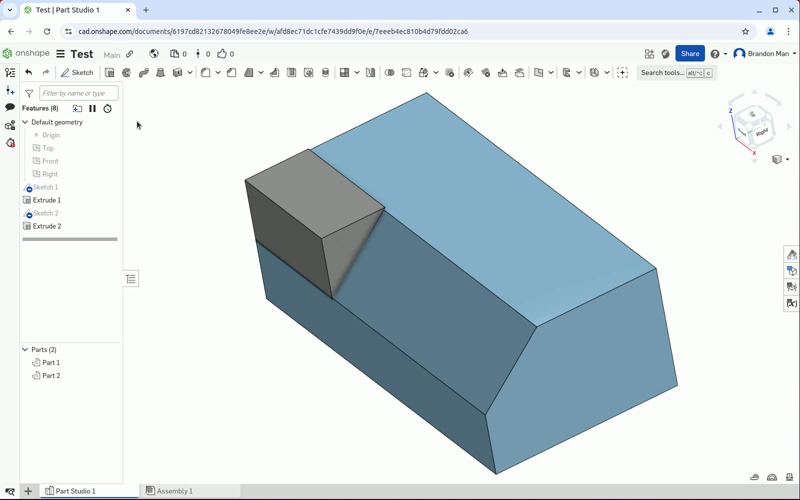
mouse_move(73, 189)
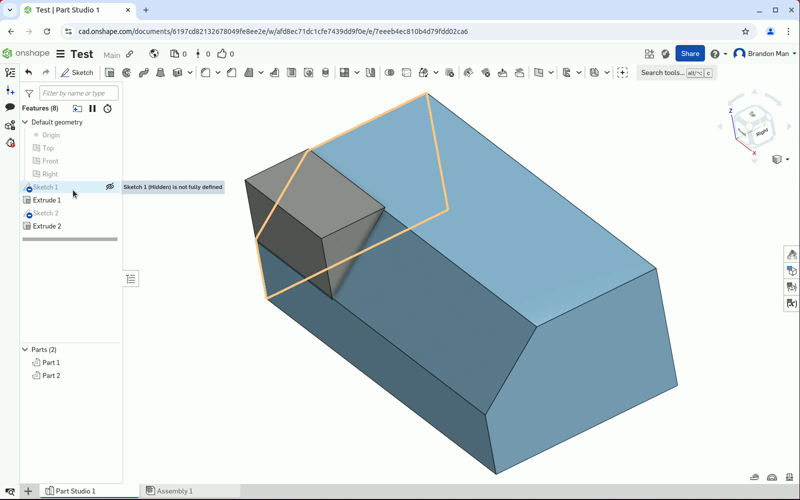
click(73, 189)